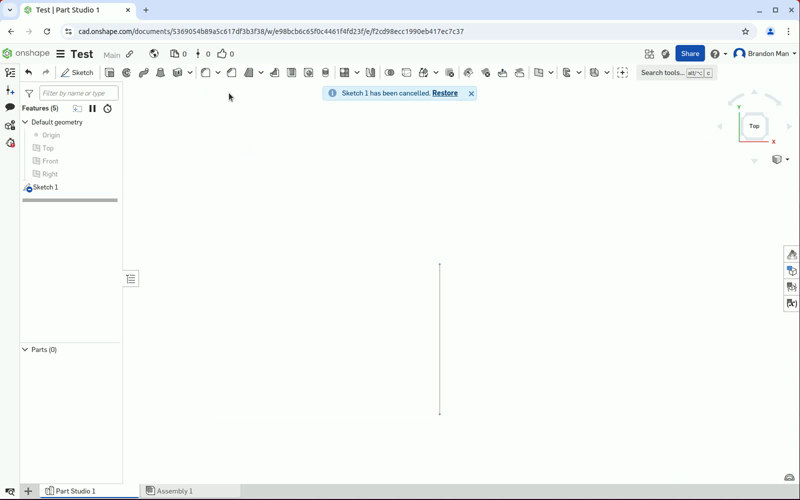
key(shift+h)
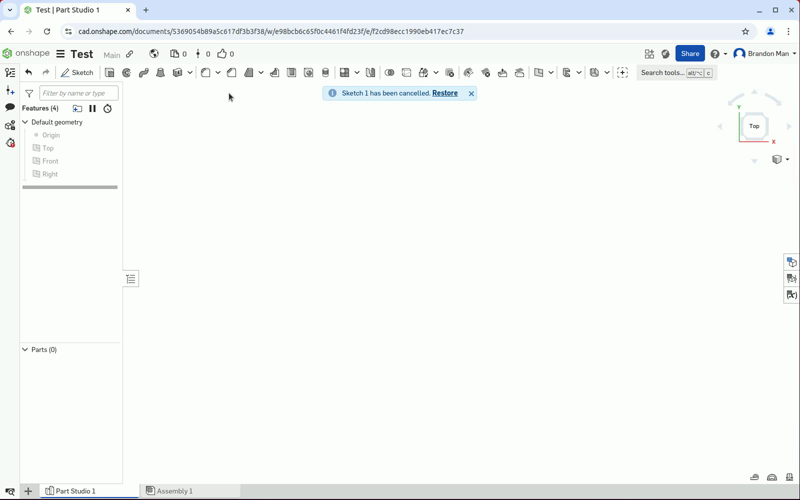
mouse_move(73, 352)
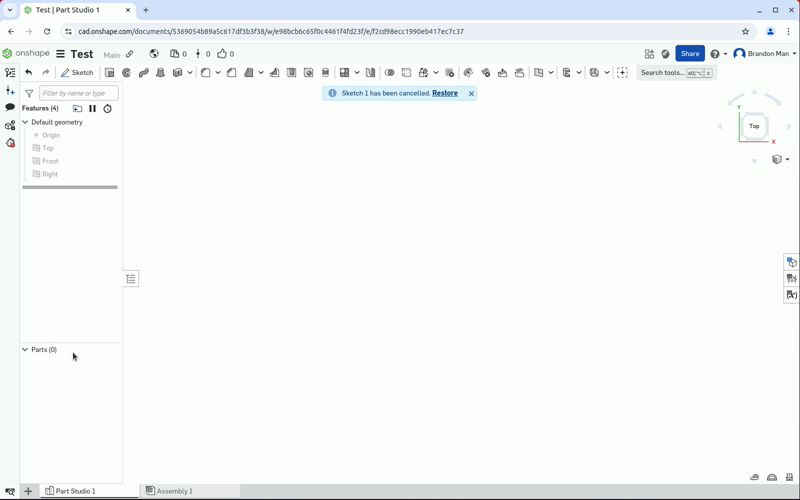
key(y)
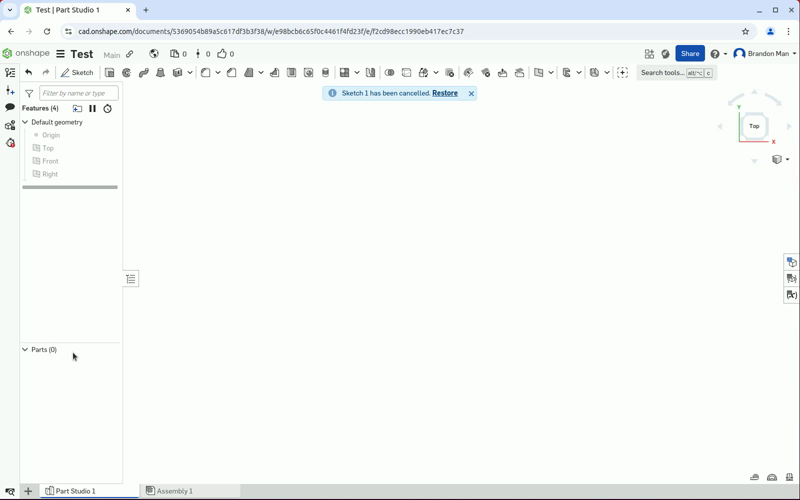
key(shift+p)
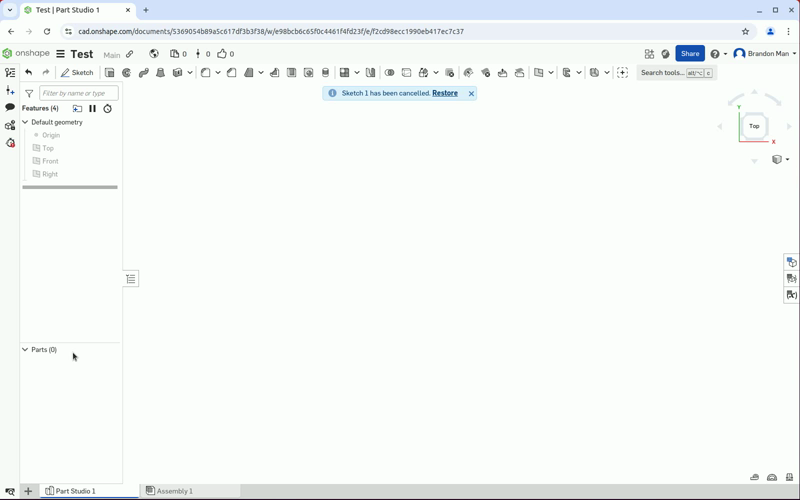
key(space)
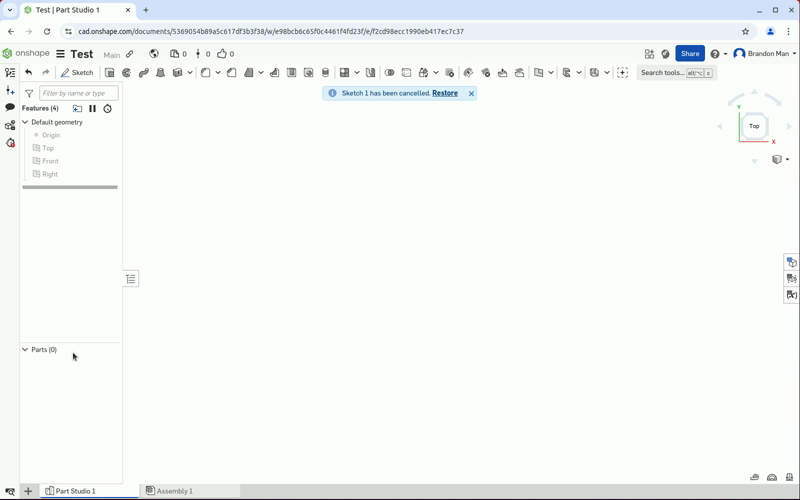
key_down(shift)
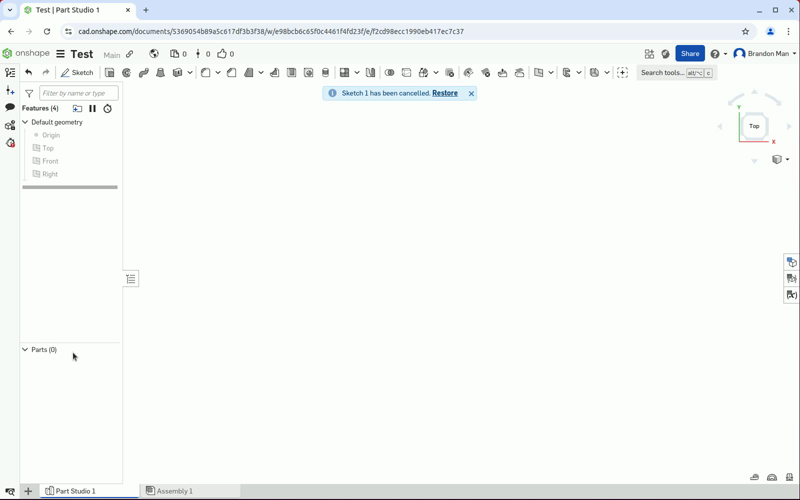
key(up)
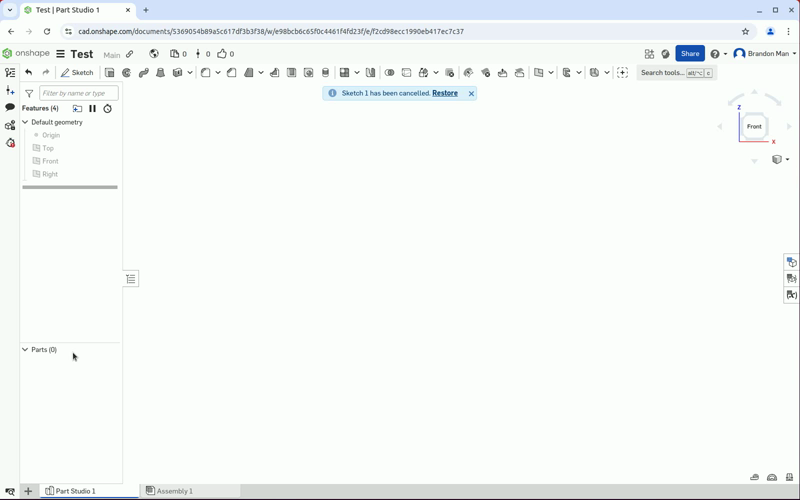
key_up(shift)
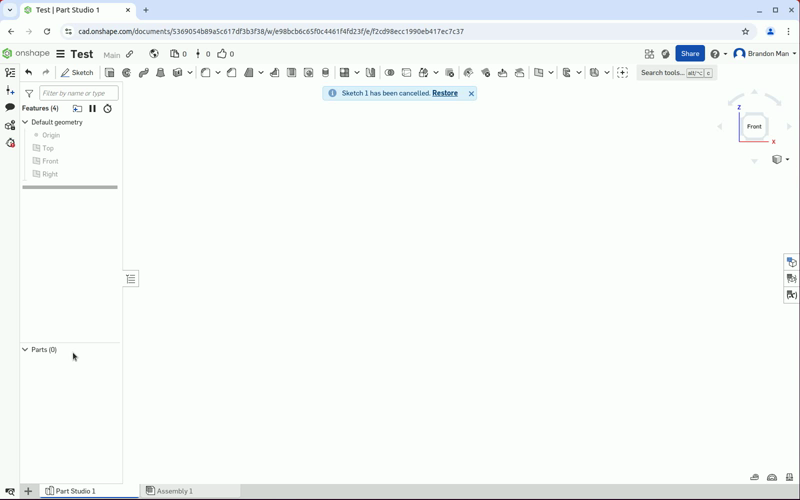
mouse_move(73, 352)
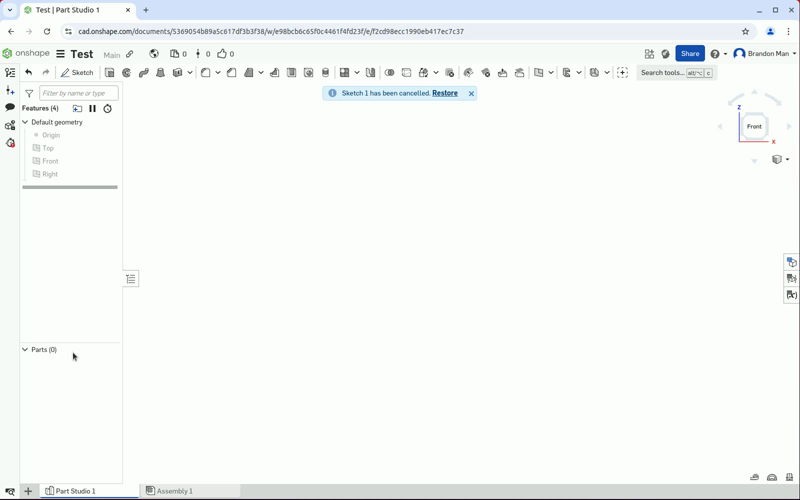
key(shift+y)
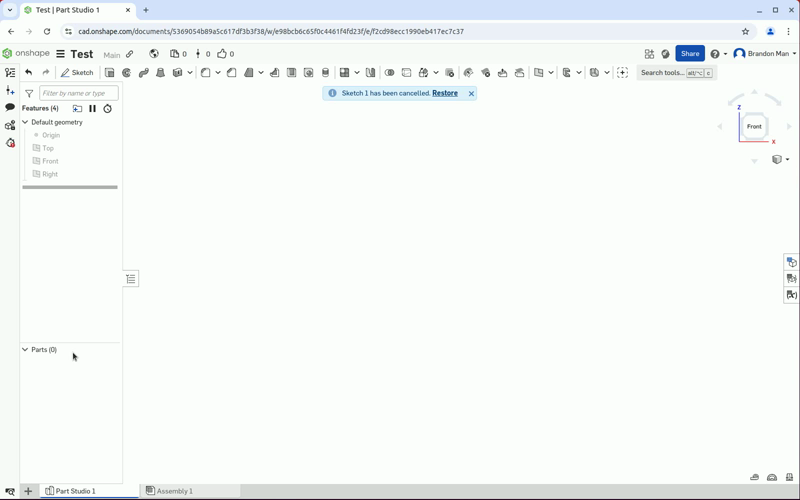
key(shift+s)
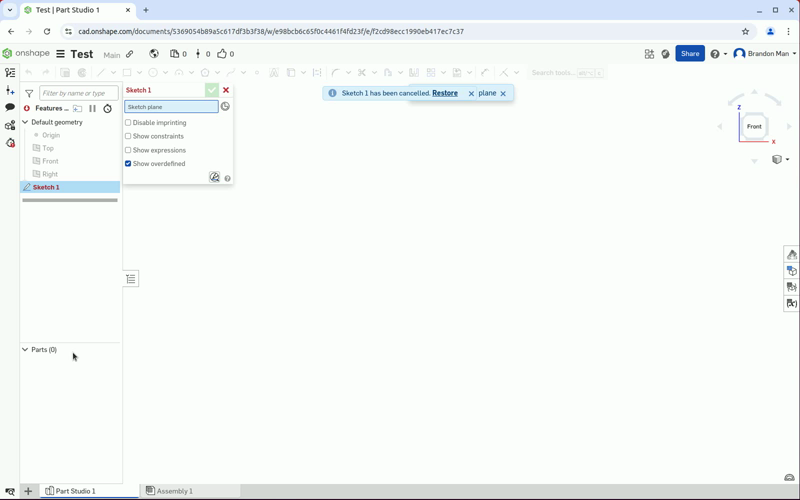
mouse_move(73, 163)
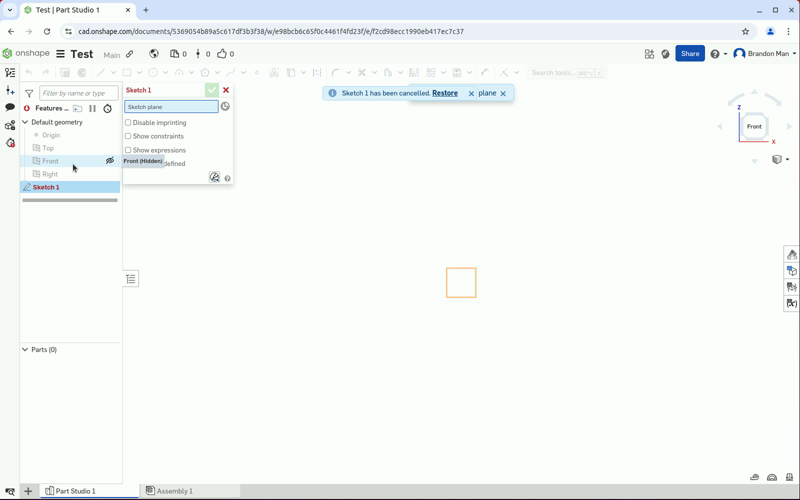
click(73, 163)
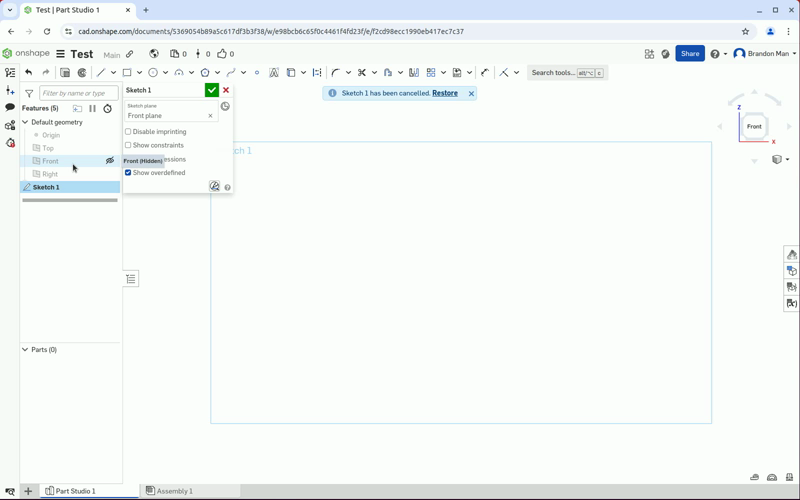
mouse_move(73, 352)
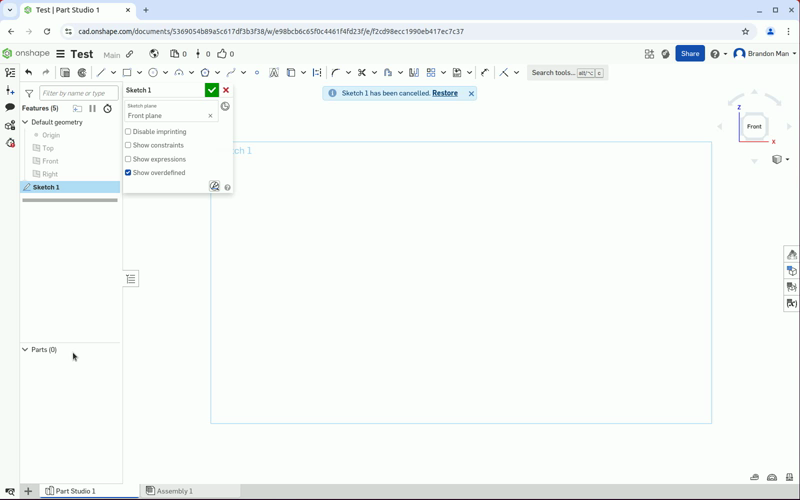
key(y)
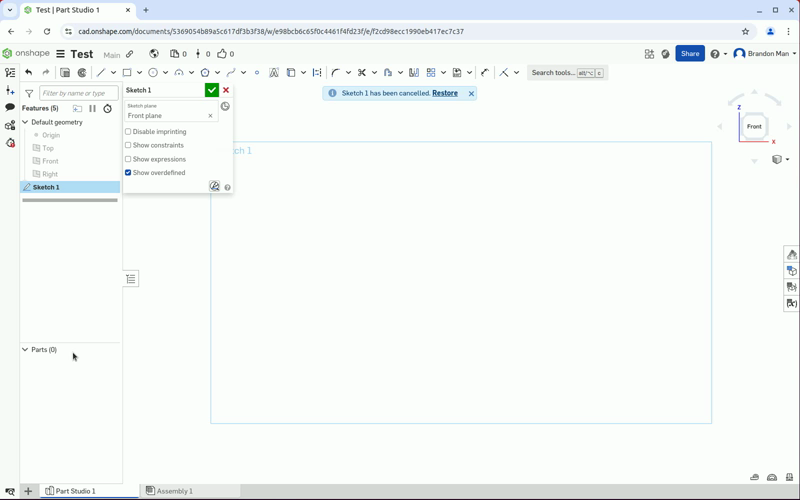
key(c)
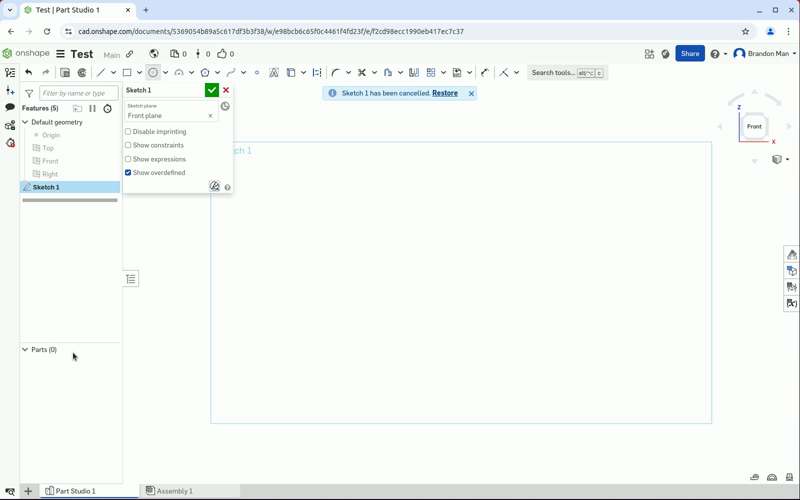
key_down(shift)
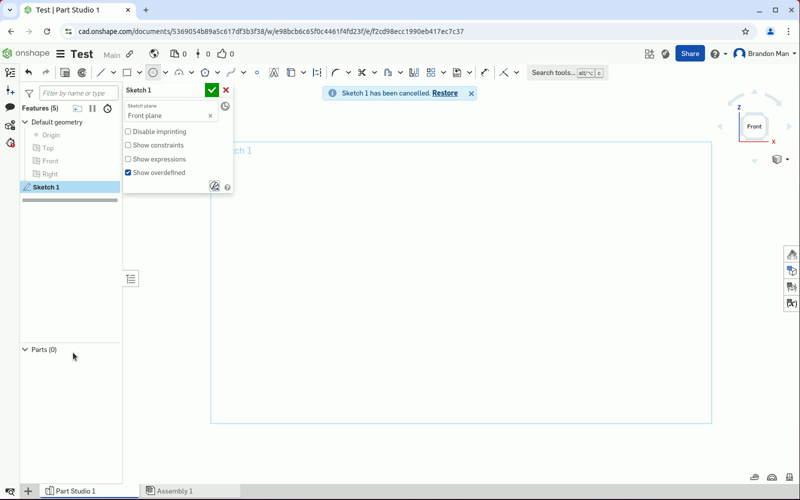
mouse_move(460, 282)
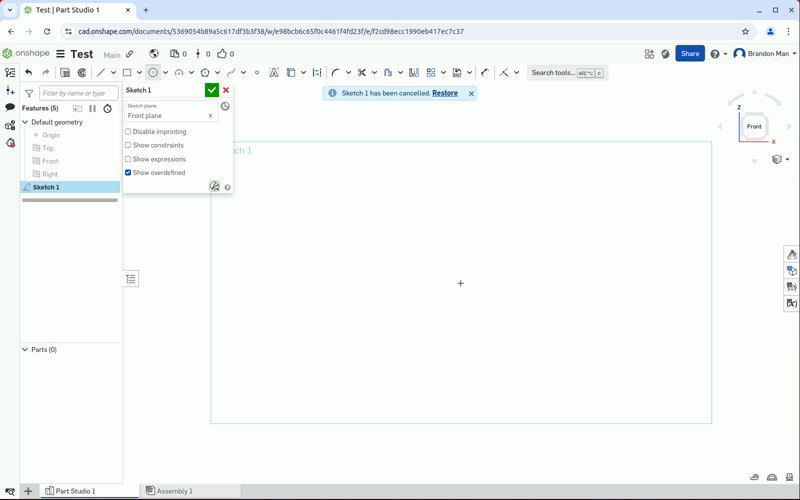
click(460, 282)
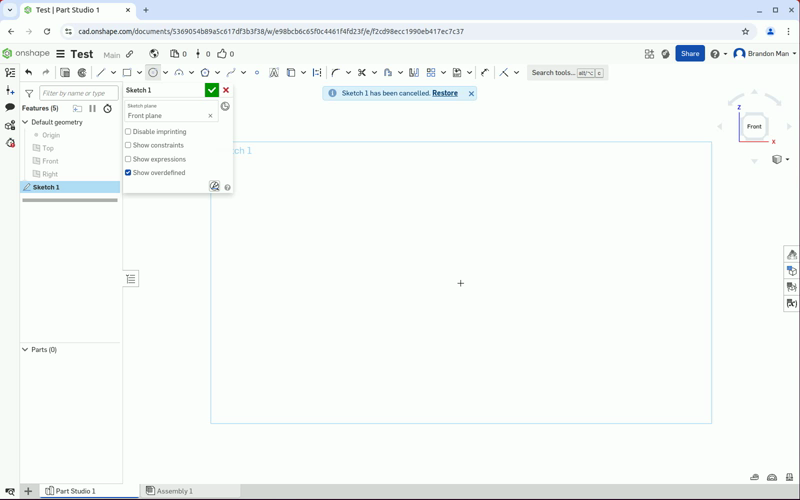
key_up(shift)
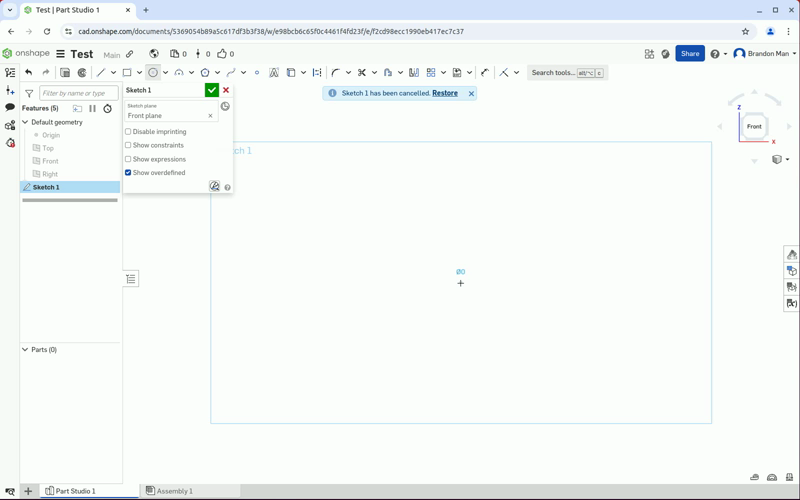
mouse_move(501, 282)
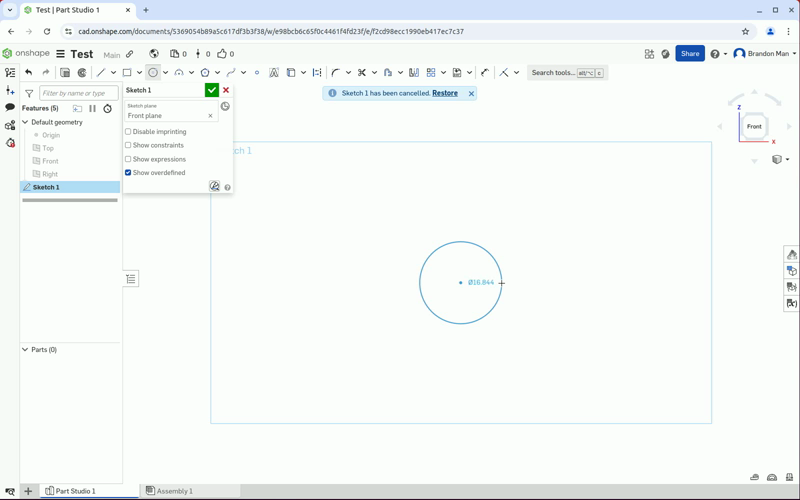
click(501, 282)
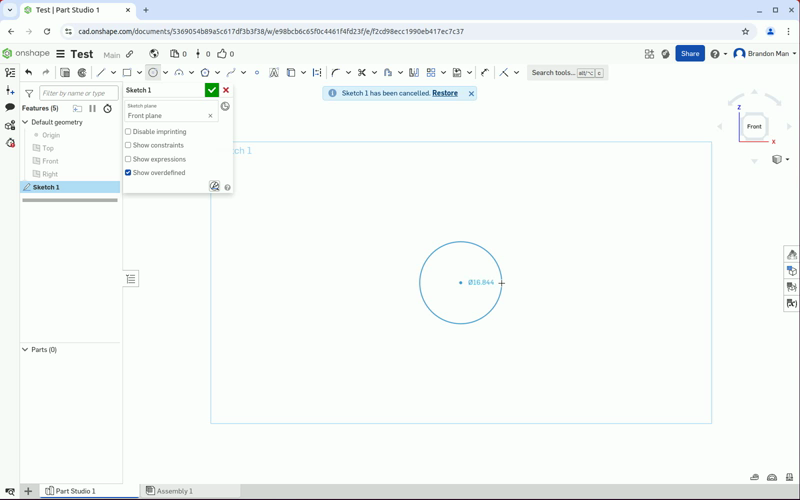
key(esc)
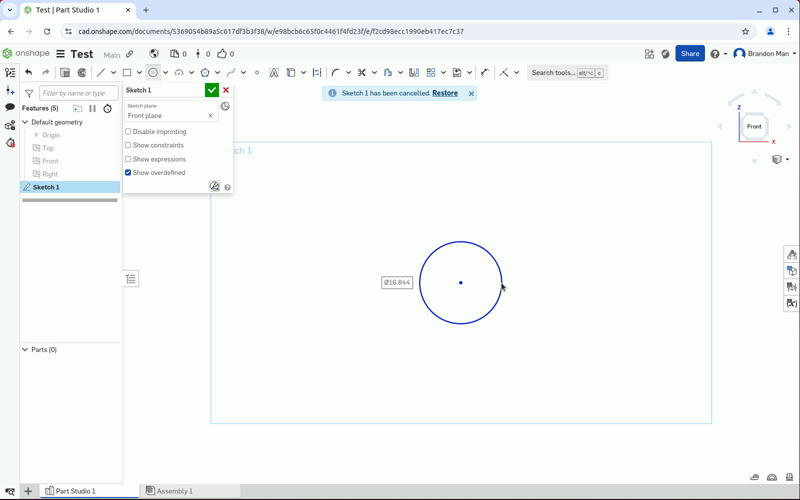
key(c)
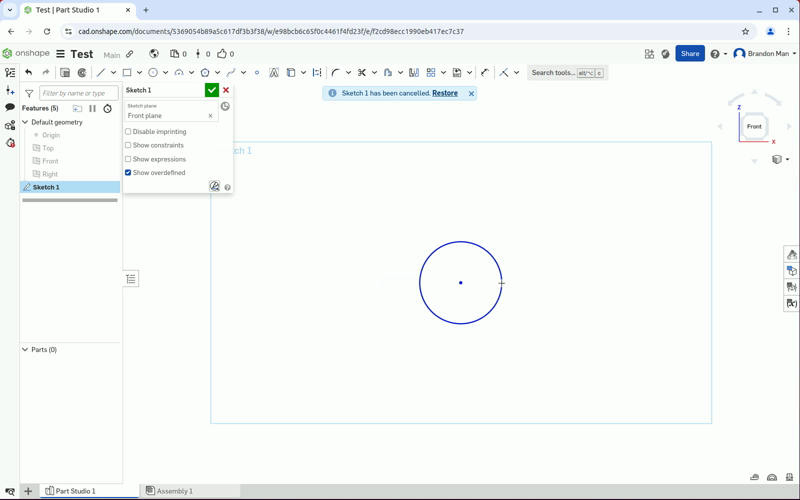
key_down(shift)
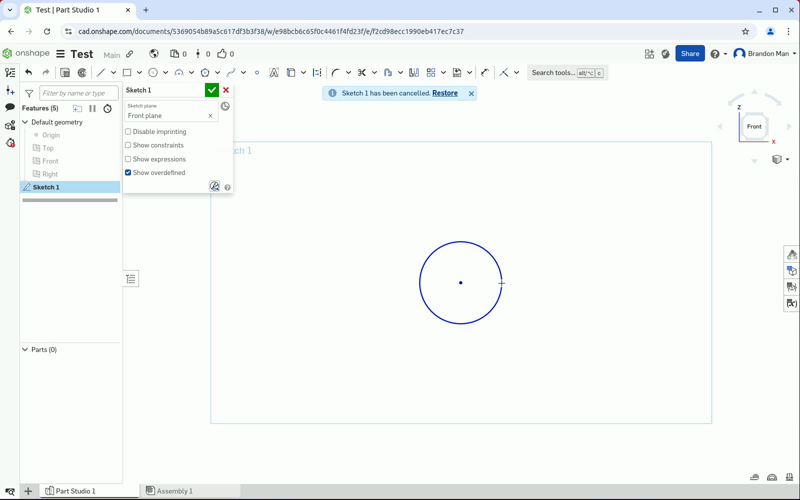
mouse_move(460, 282)
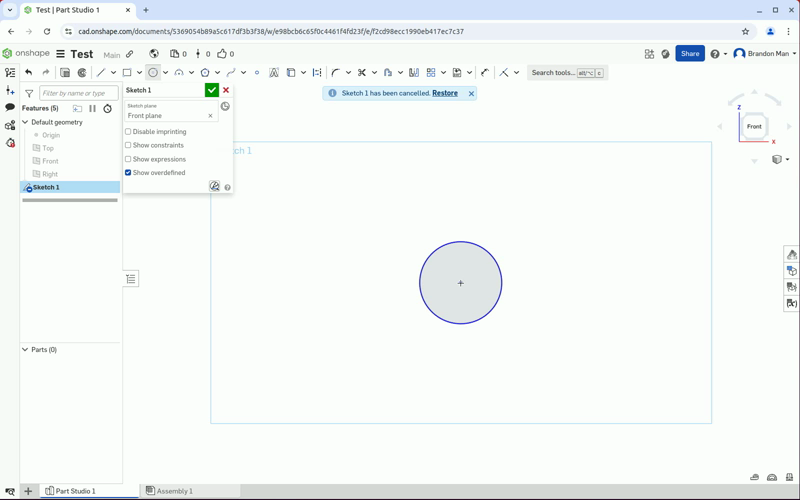
click(460, 282)
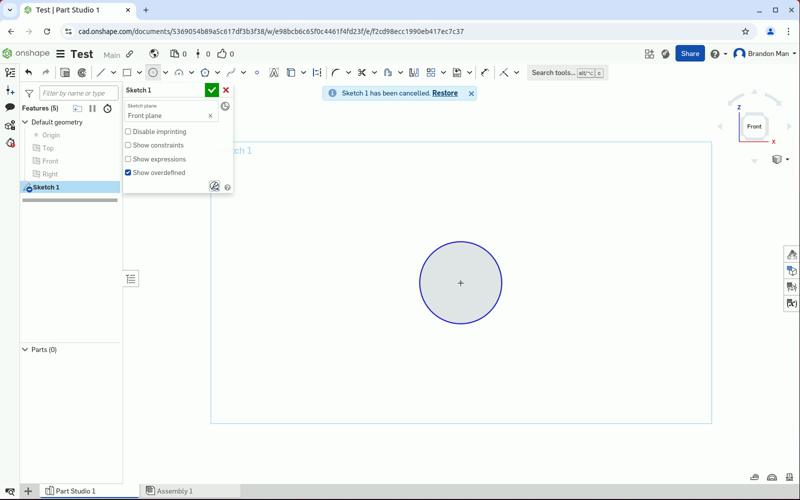
key_up(shift)
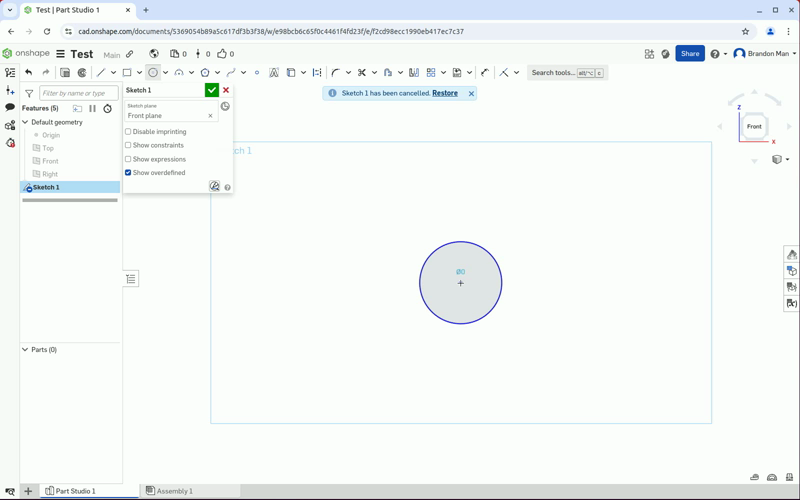
mouse_move(481, 282)
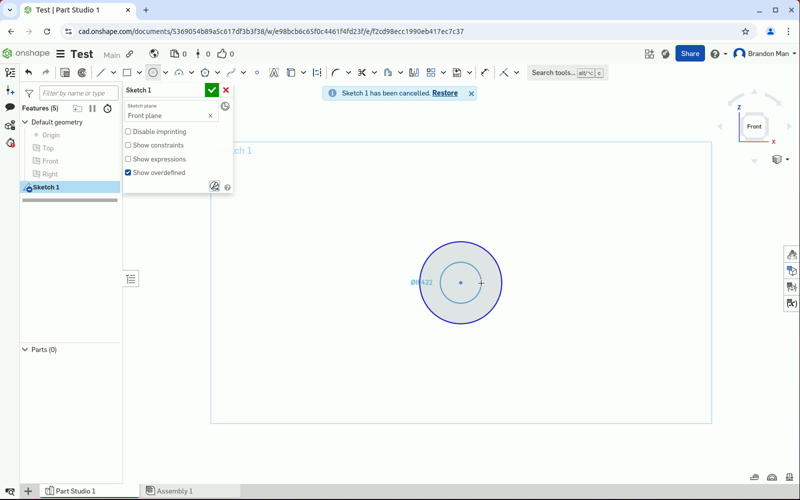
click(481, 282)
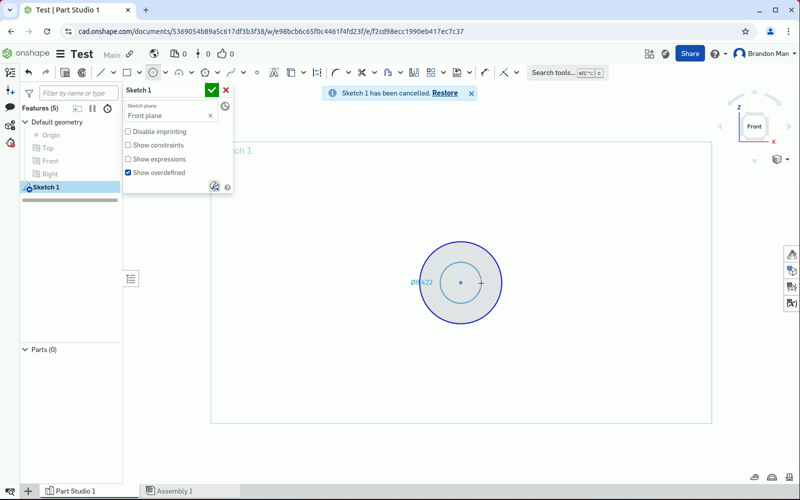
key(esc)
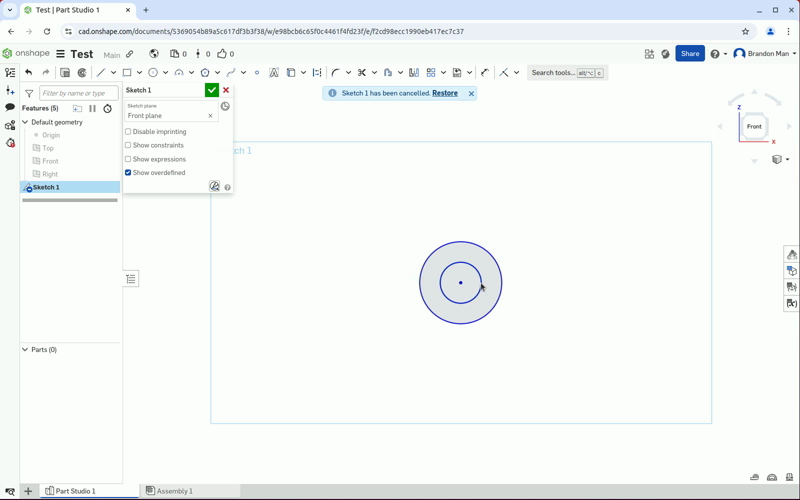
mouse_move(446, 304)
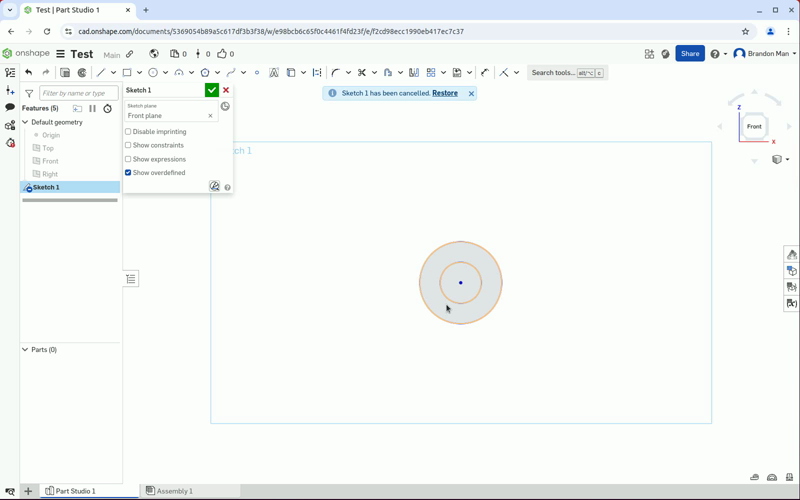
click(446, 304)
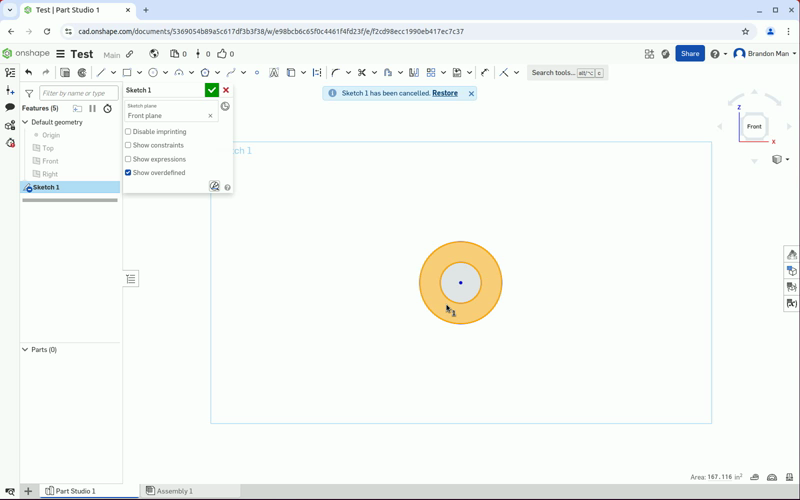
mouse_move(73, 352)
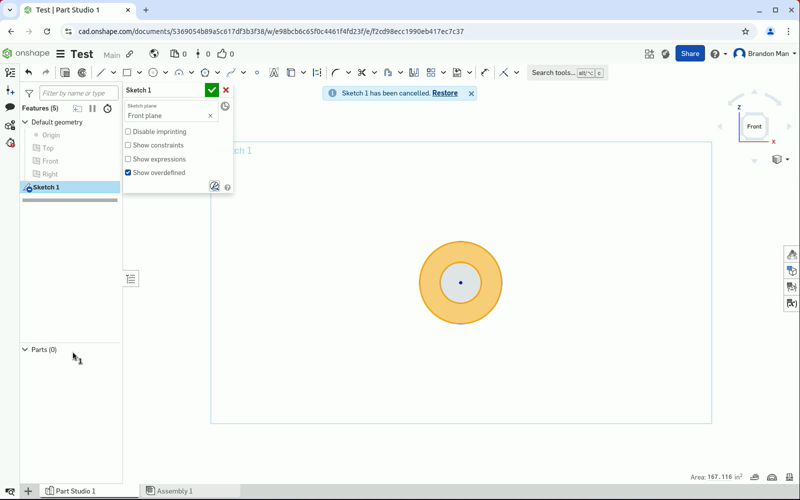
key(shift+y)
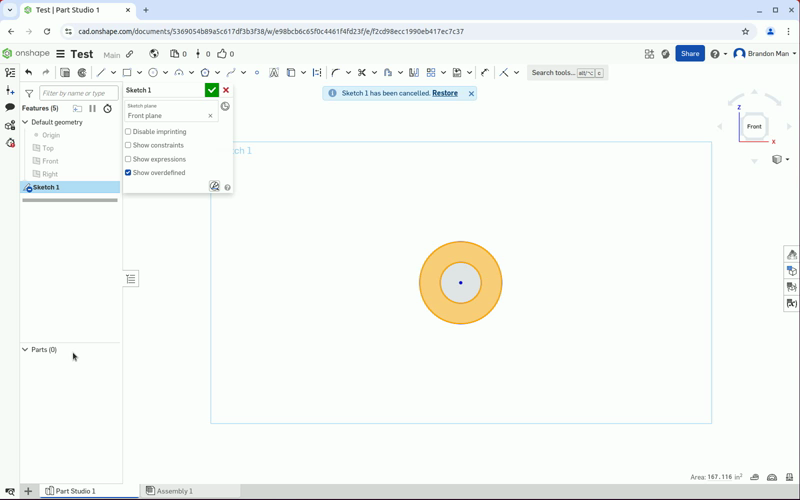
key(shift+e)
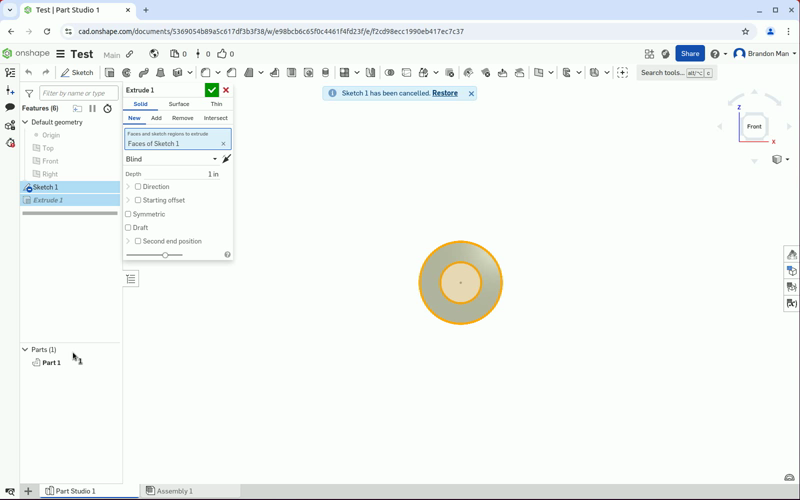
mouse_move(143, 106)
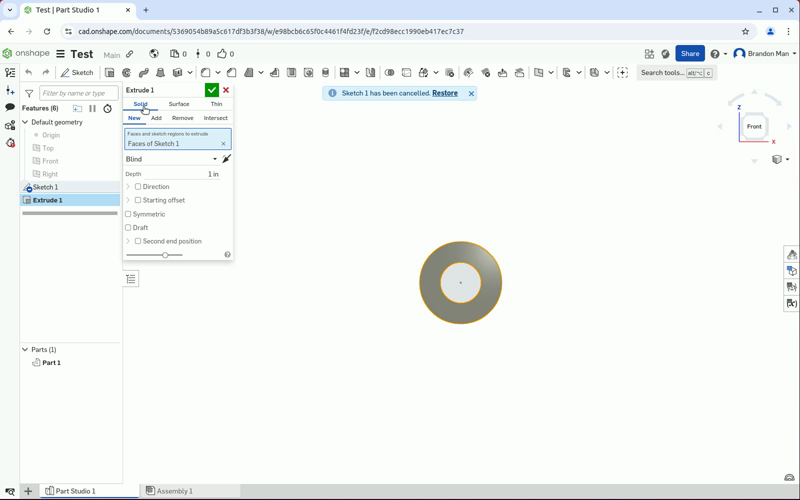
click(143, 106)
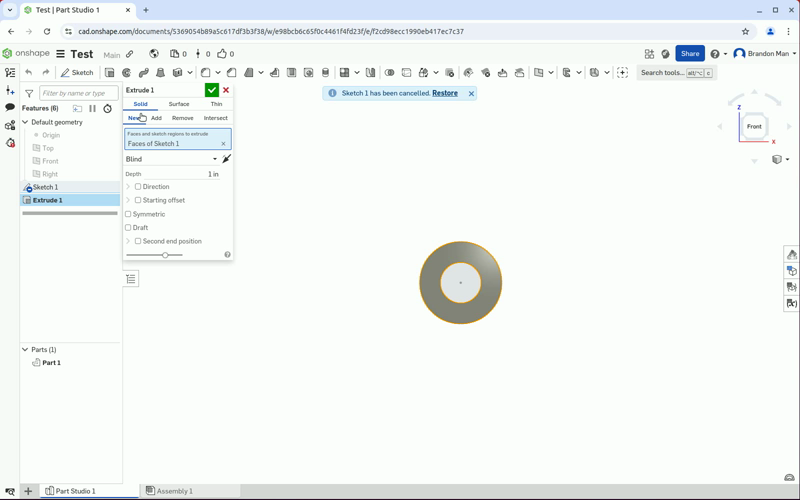
mouse_move(137, 120)
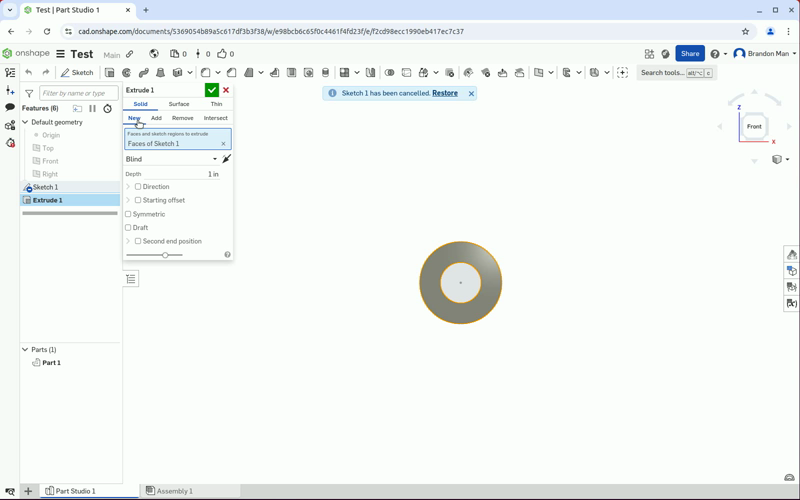
click(137, 120)
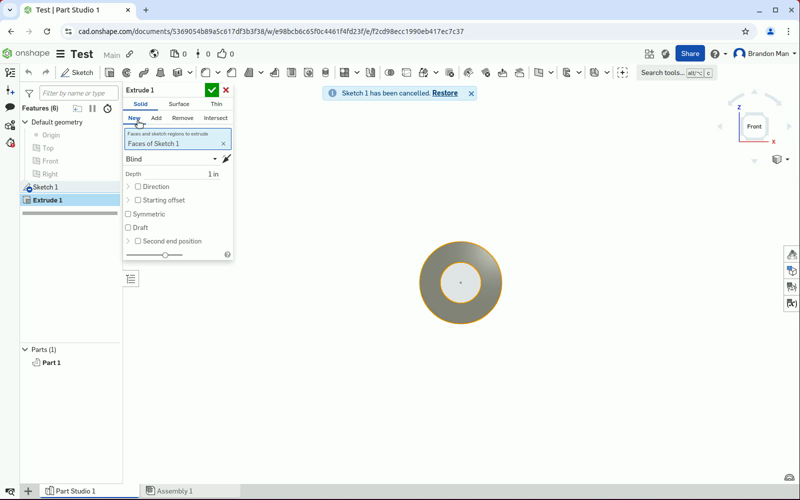
key(tab, 4)
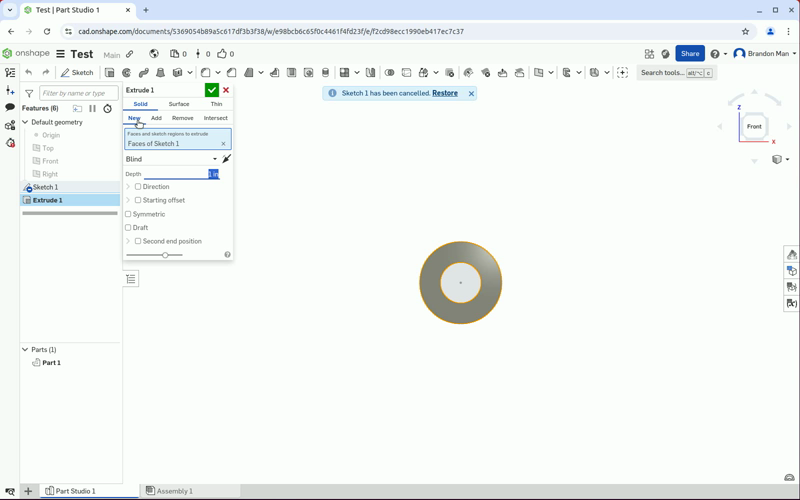
text(8.425)
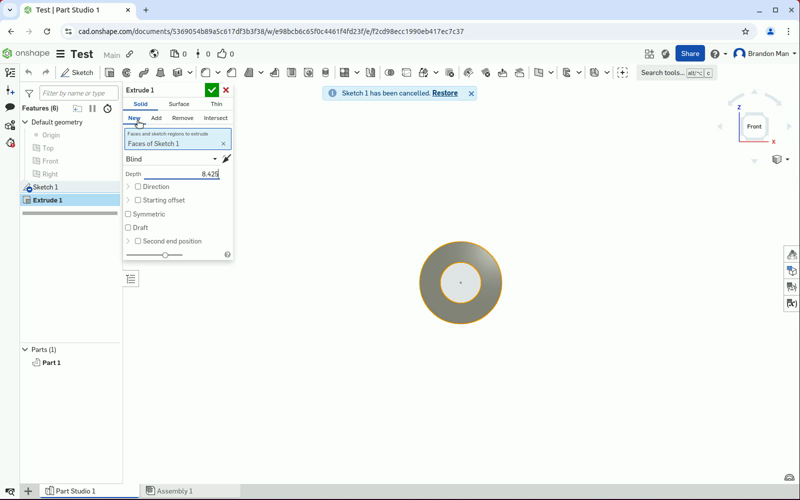
key(enter)
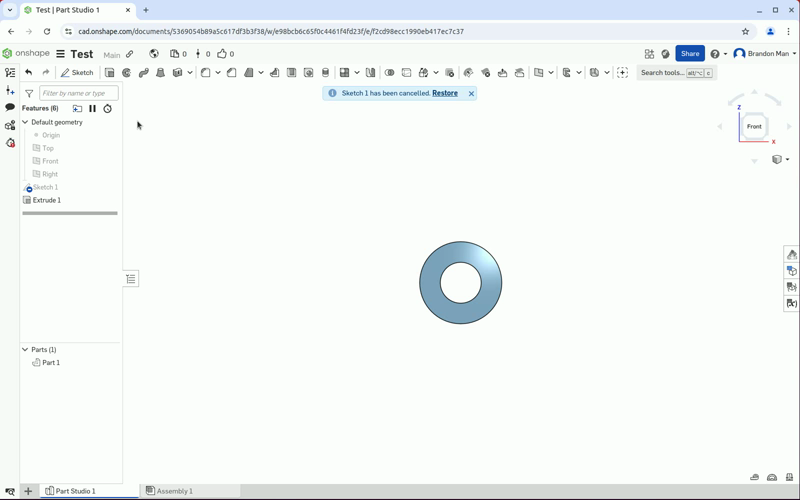
key(shift+h)
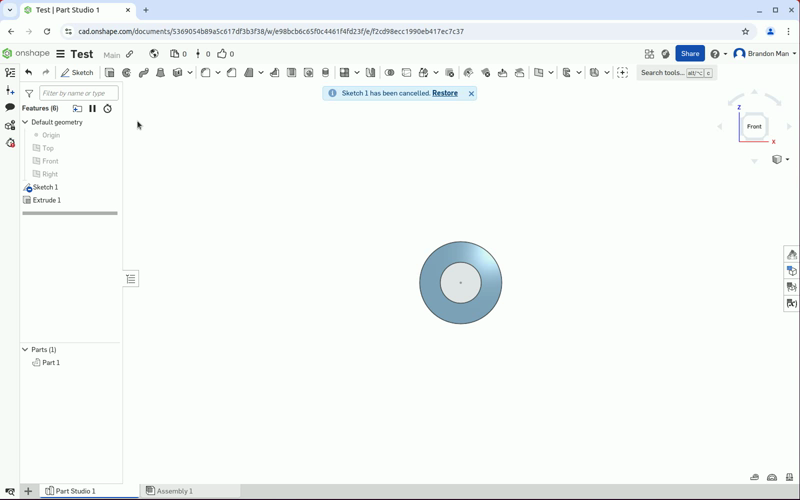
key(shift+h)
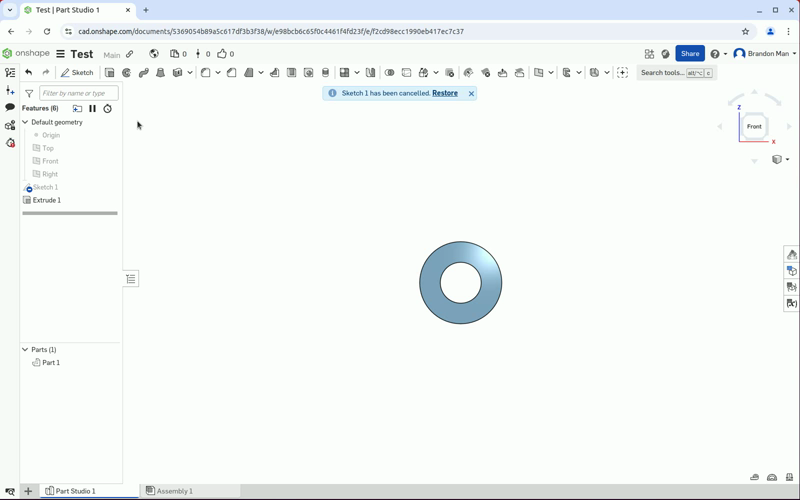
mouse_move(73, 189)
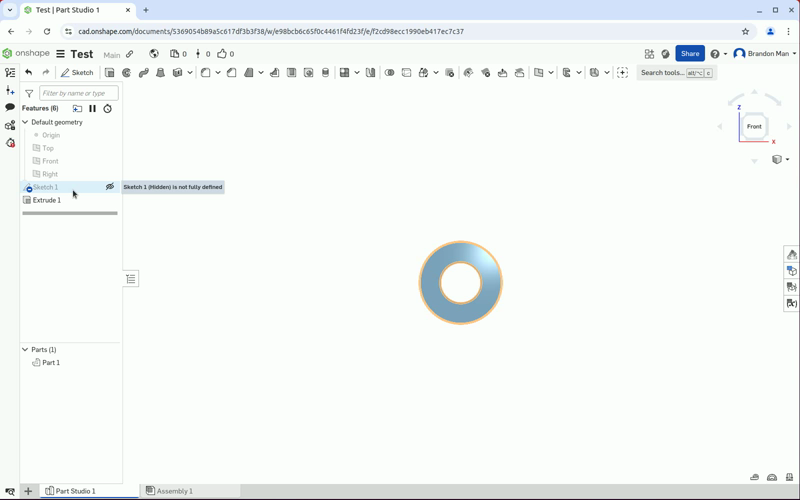
click(73, 189)
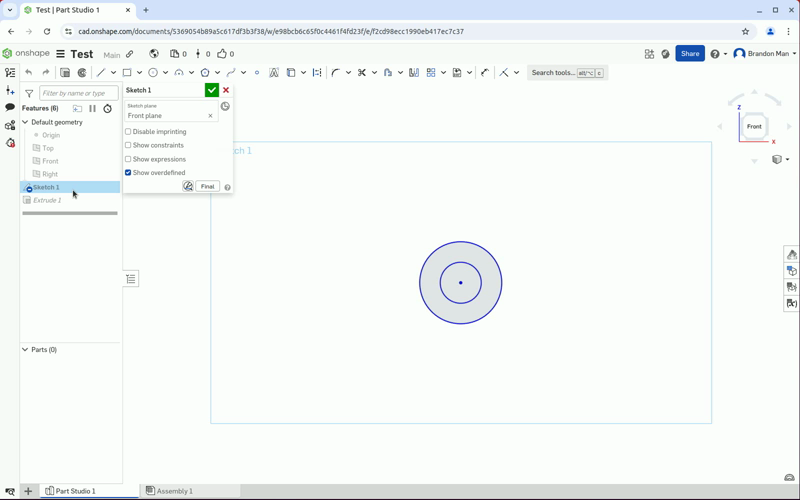
mouse_move(229, 92)
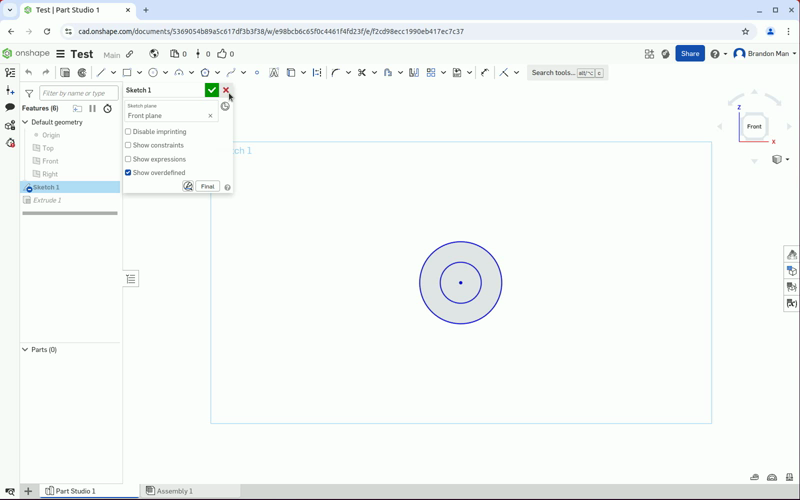
click(229, 92)
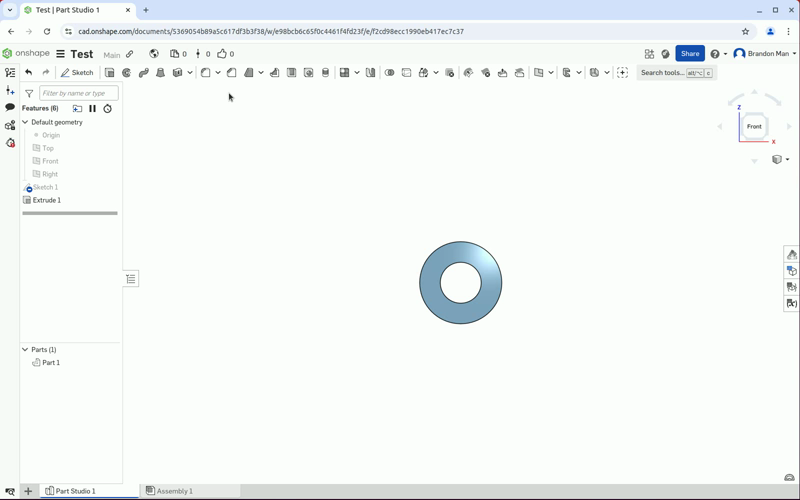
mouse_move(73, 352)
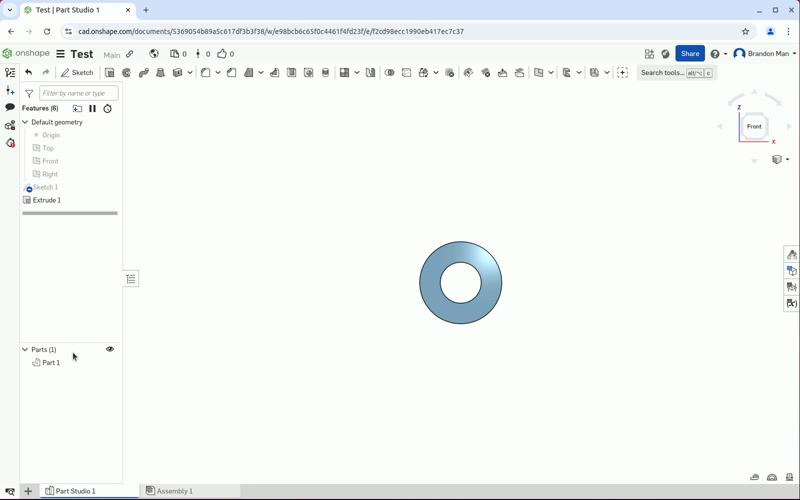
key(y)
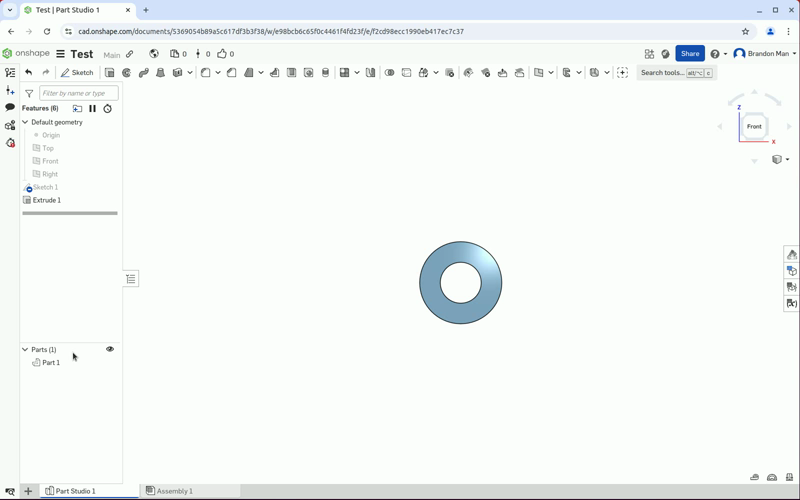
key(shift+p)
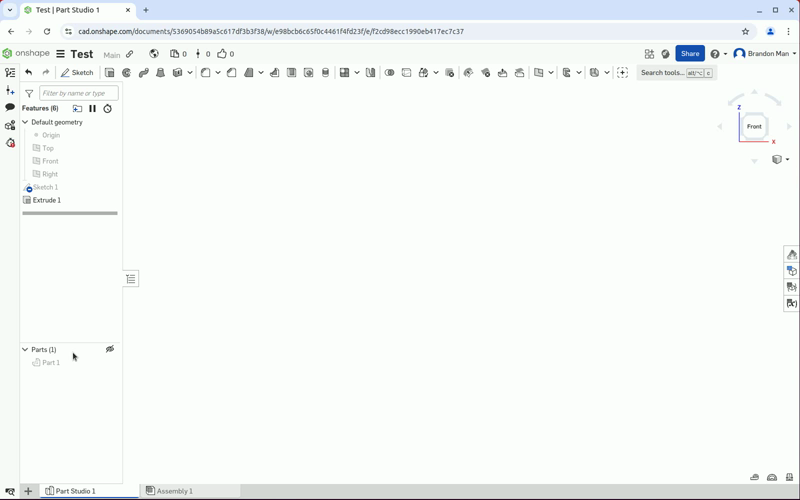
key(space)
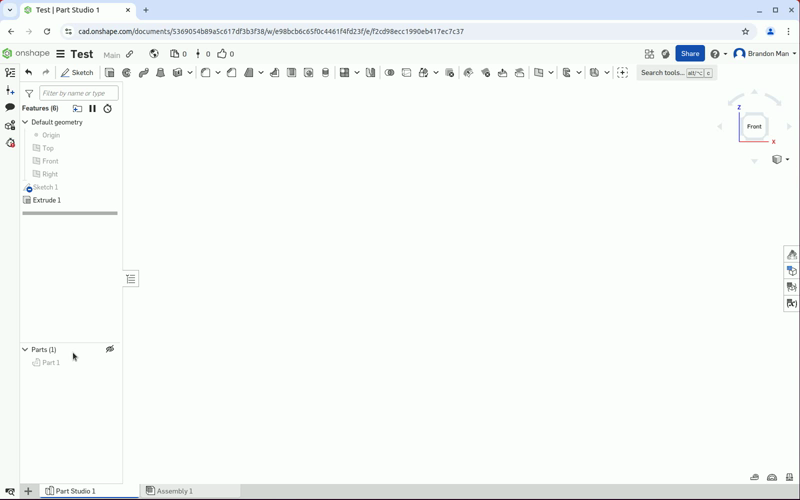
key_down(shift)
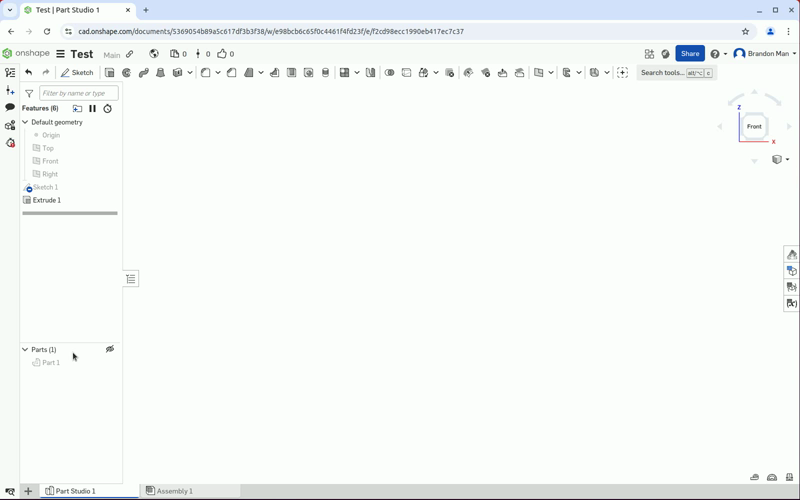
key(left)
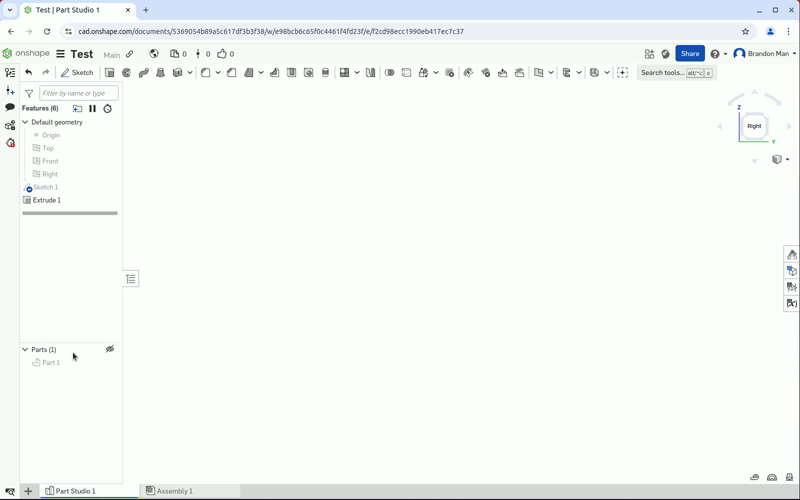
key_up(shift)
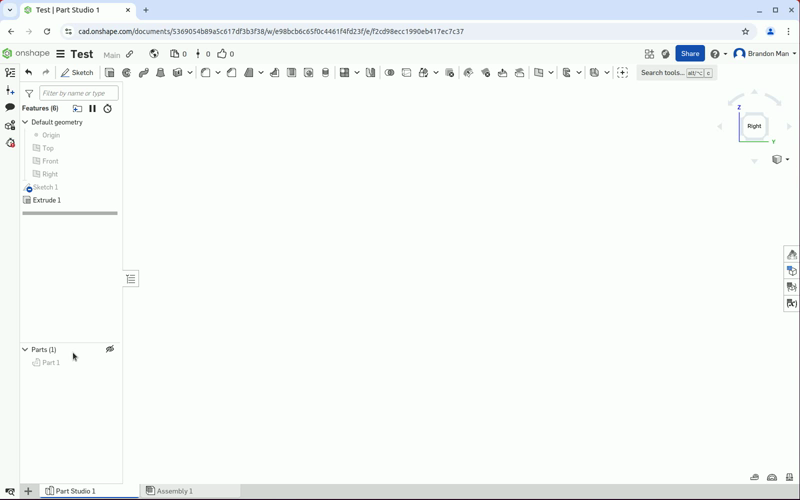
mouse_move(73, 352)
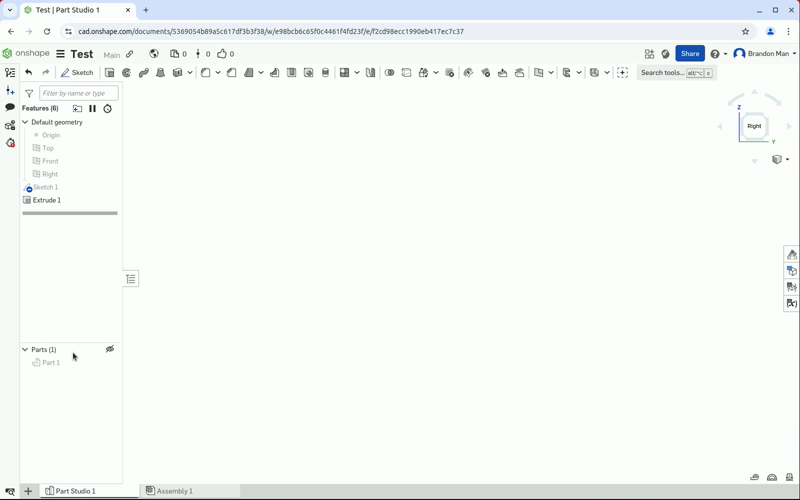
key(shift+y)
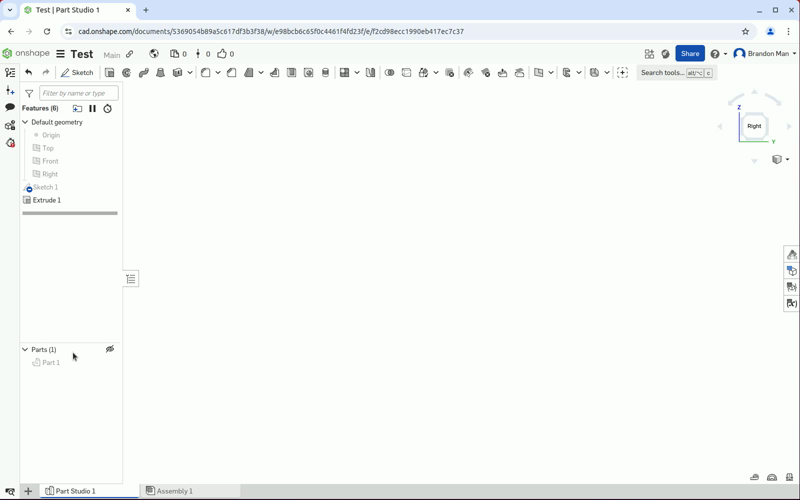
key(shift+s)
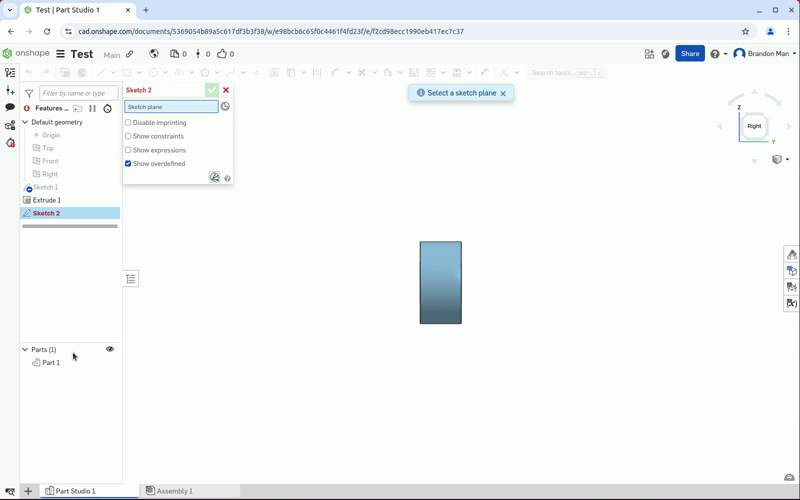
mouse_move(73, 176)
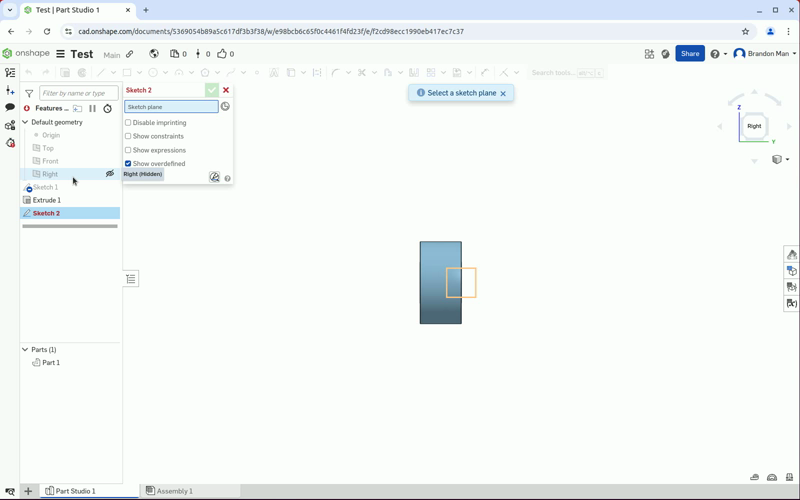
click(73, 176)
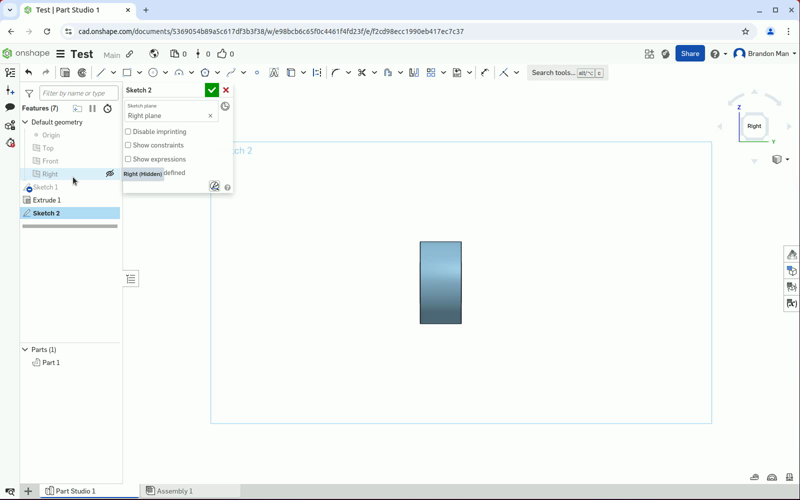
mouse_move(73, 352)
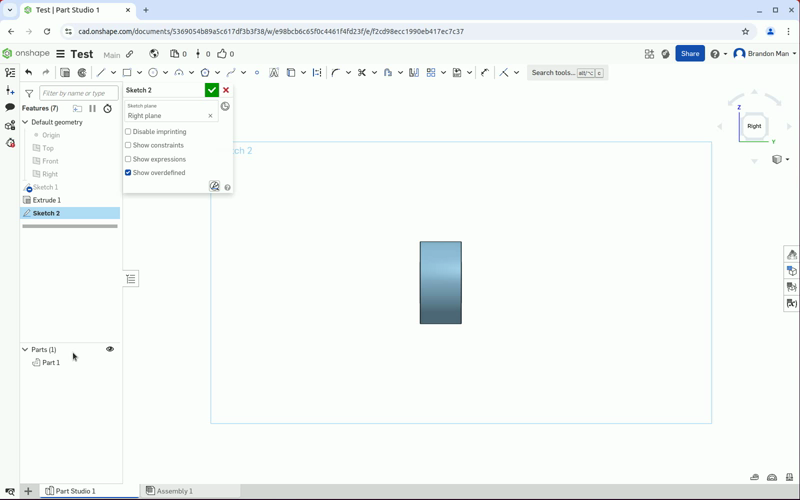
key(y)
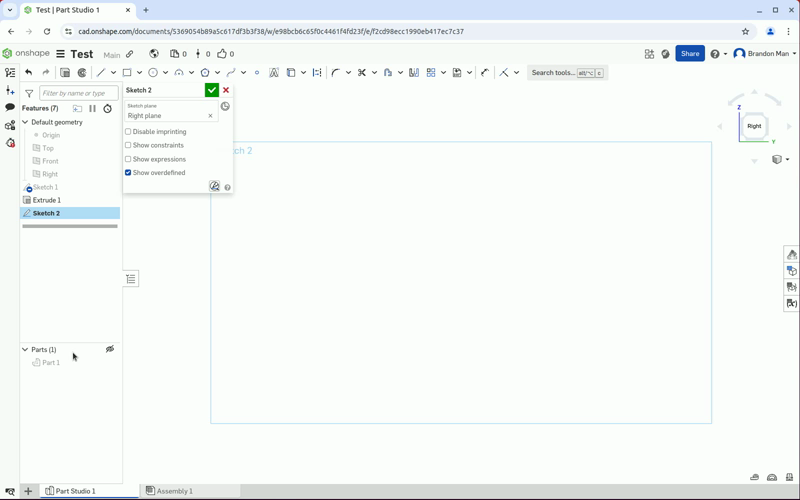
key(l)
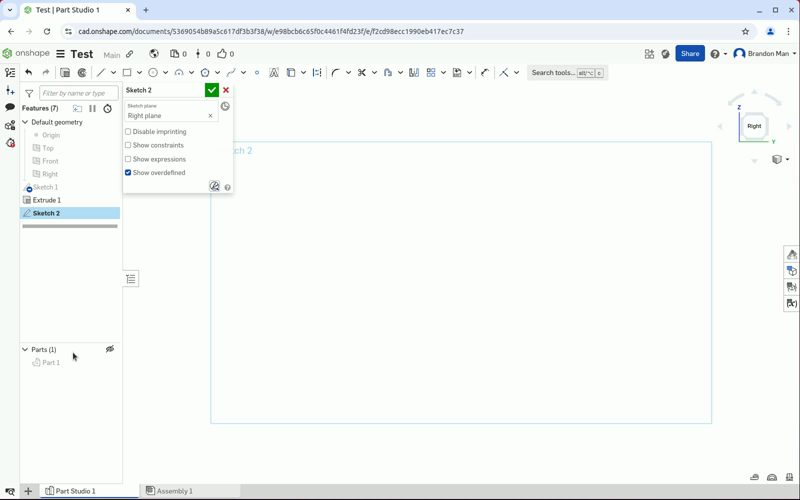
key_down(shift)
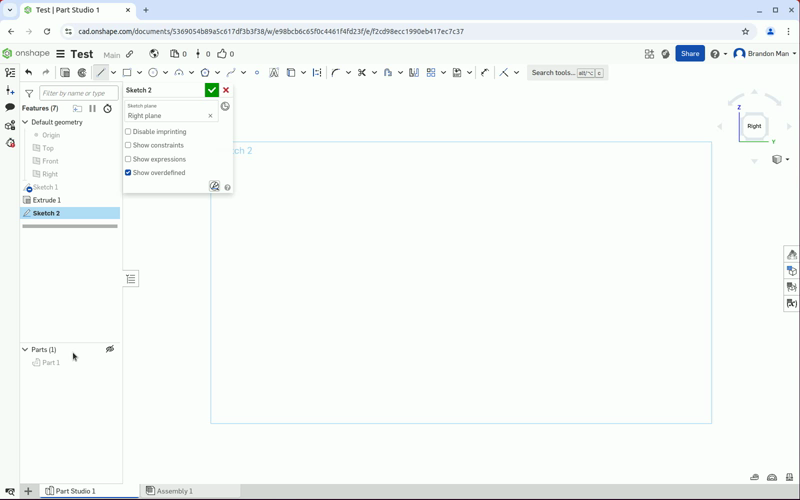
mouse_move(424, 250)
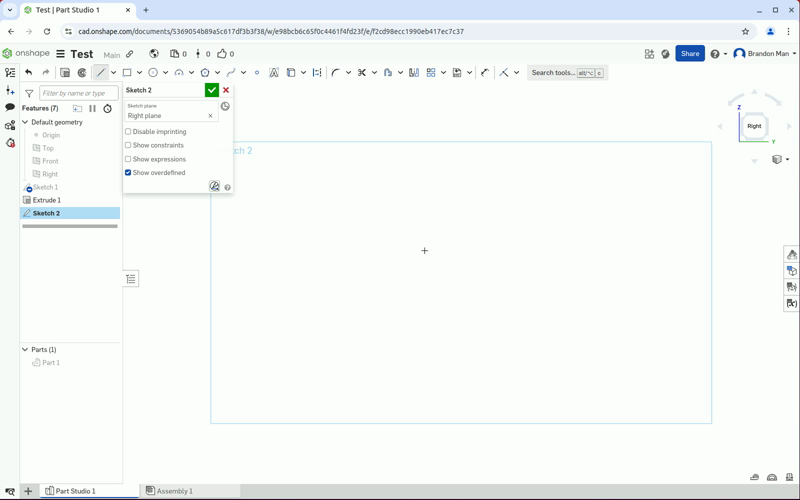
click(424, 250)
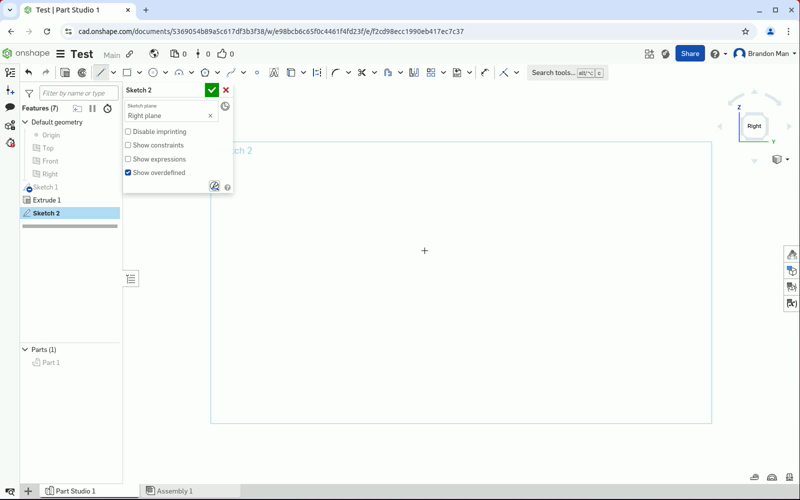
key_up(shift)
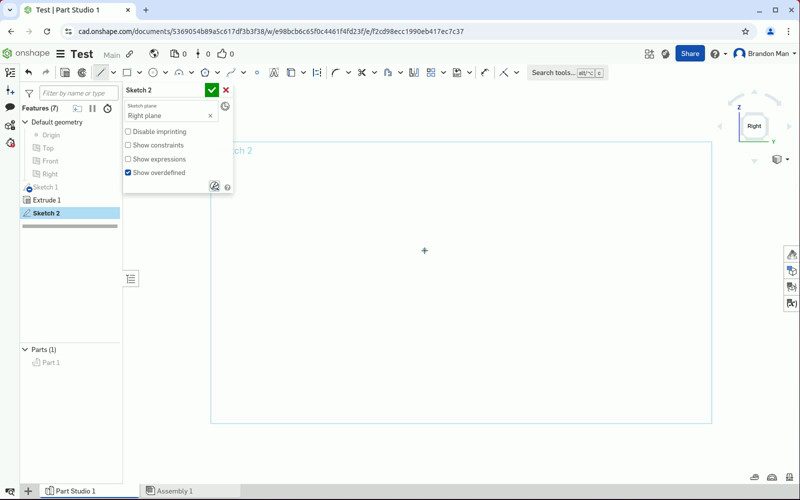
key_down(shift)
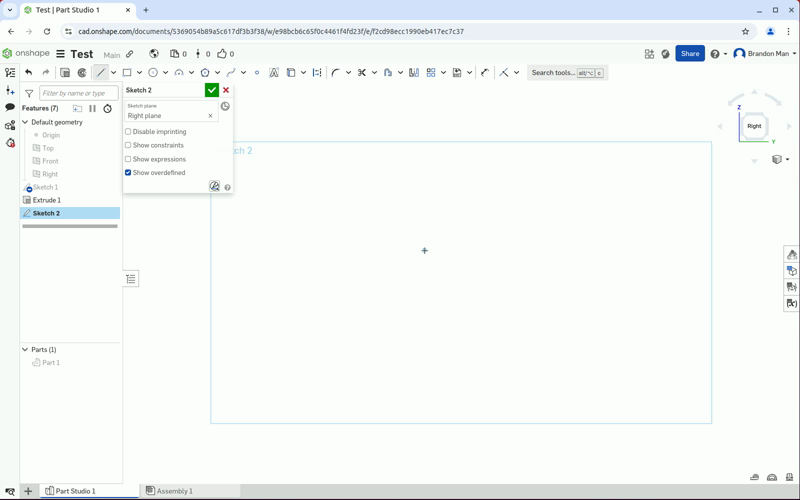
mouse_move(454, 250)
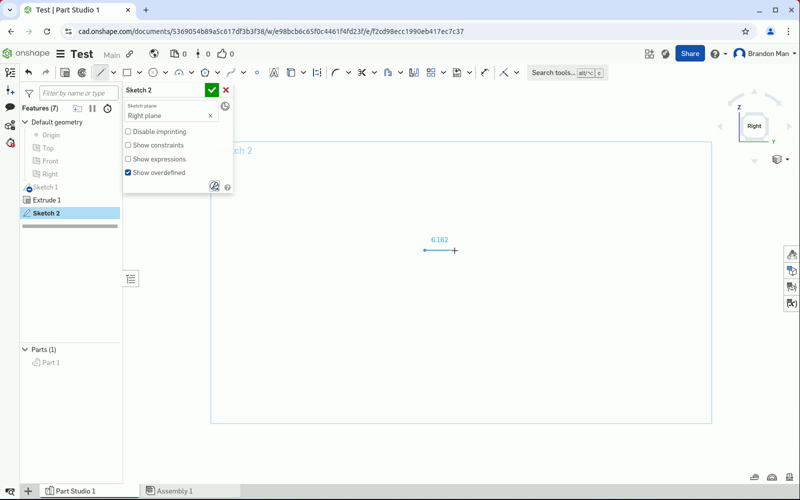
mouse_move(461, 250)
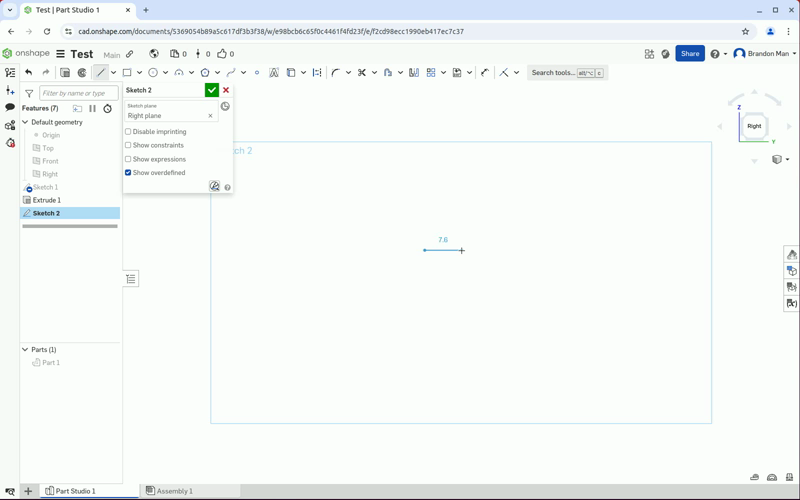
click(461, 250)
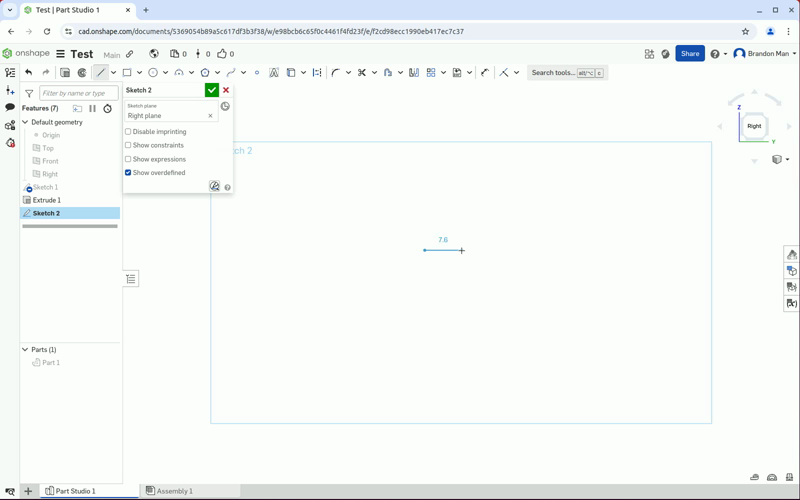
key_up(shift)
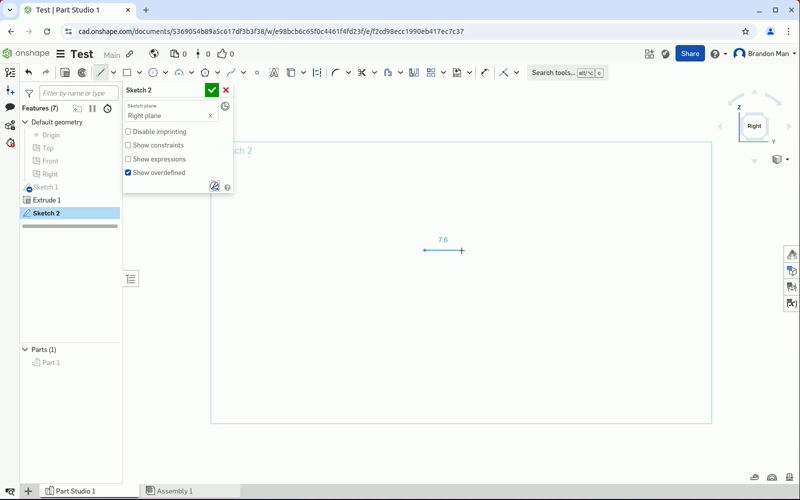
key_down(shift)
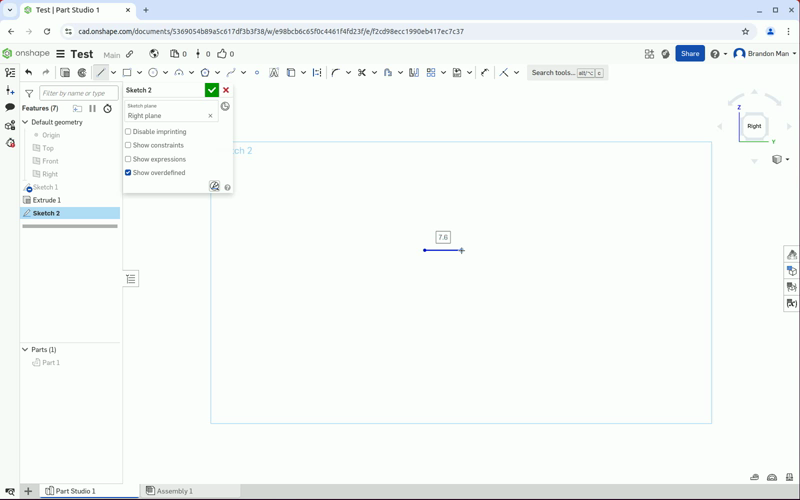
mouse_move(461, 170)
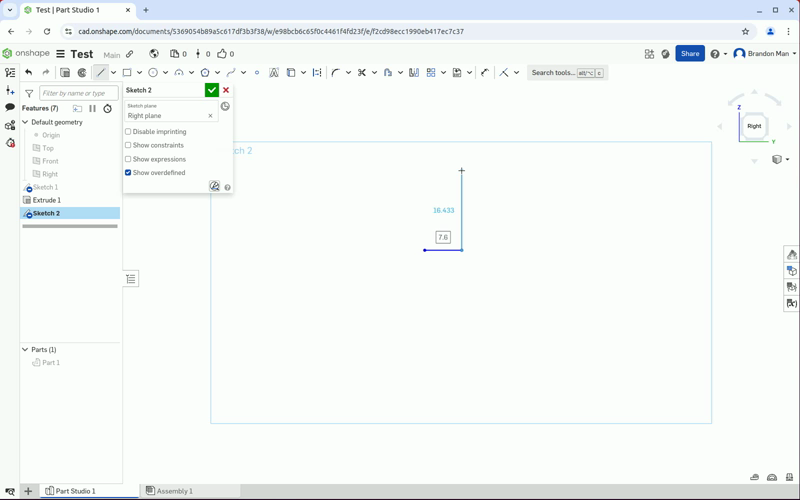
click(461, 170)
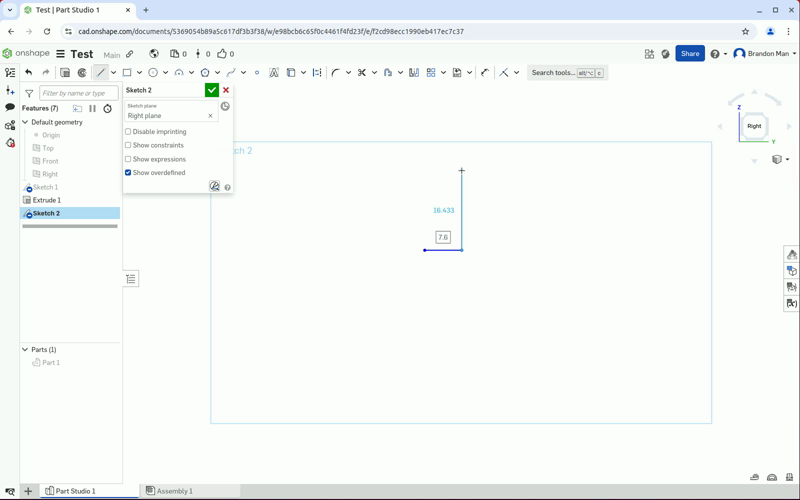
key_up(shift)
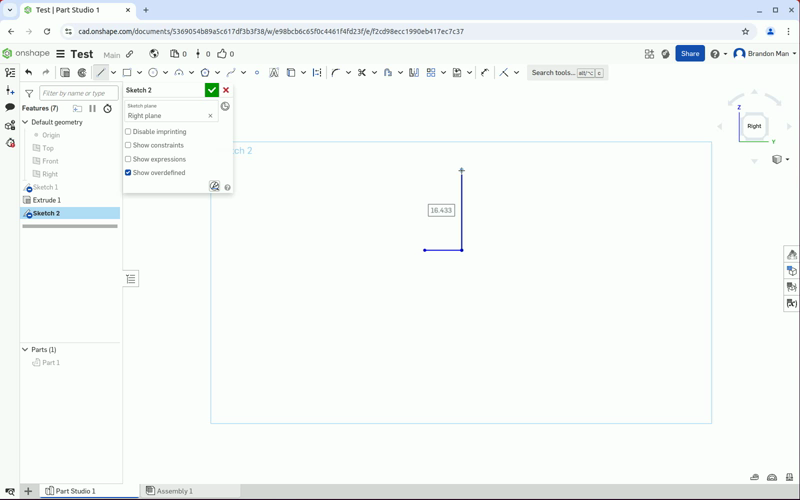
key_down(shift)
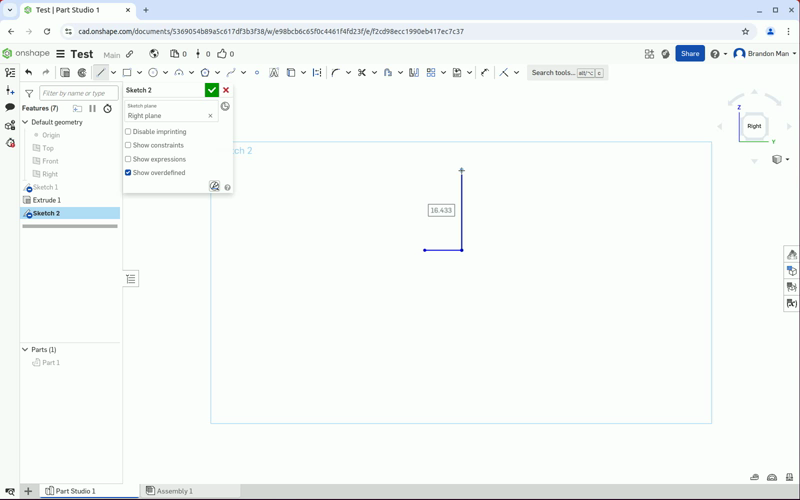
mouse_move(424, 250)
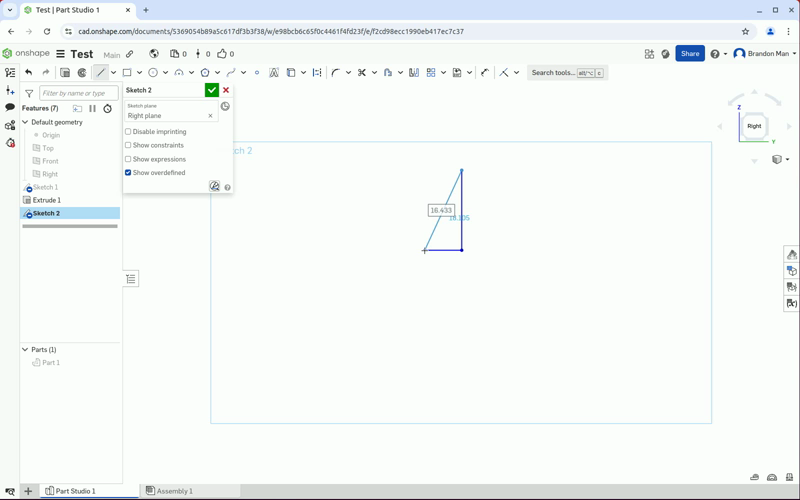
key_up(shift)
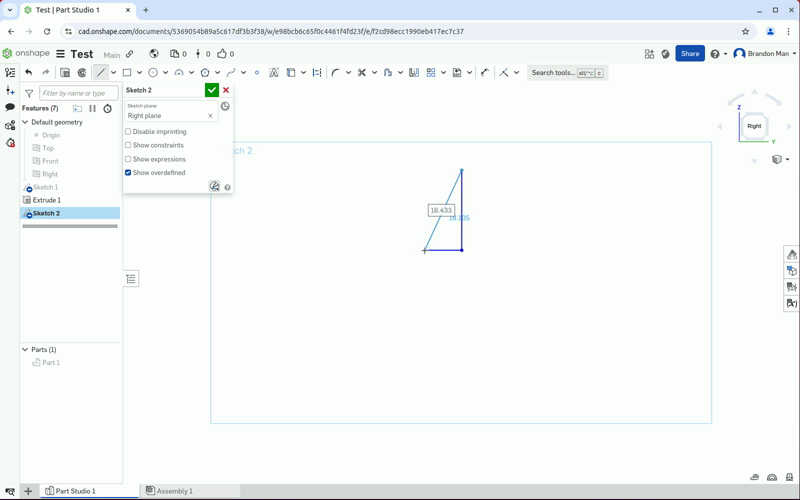
click(424, 250)
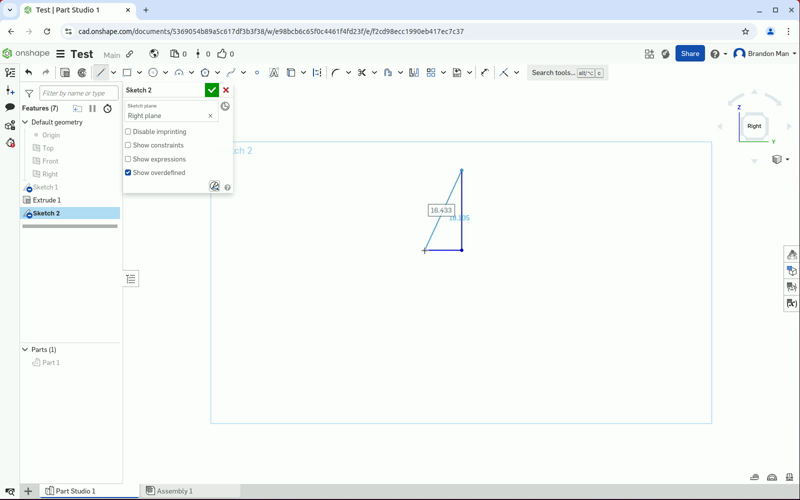
key(esc)
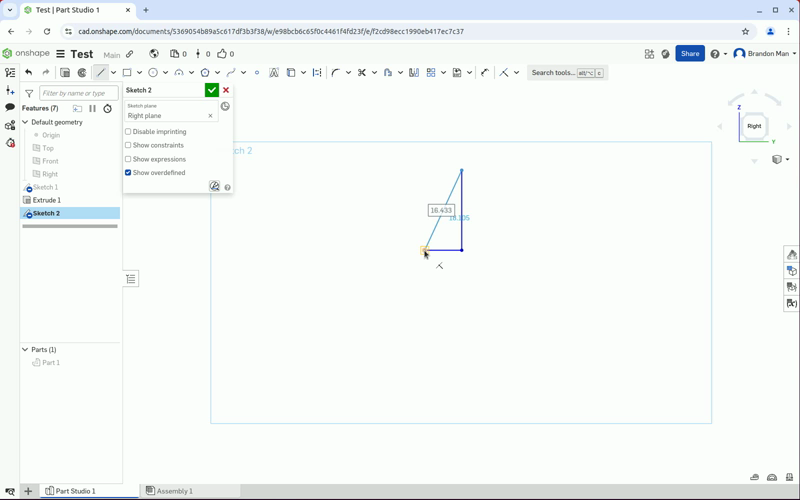
mouse_move(434, 246)
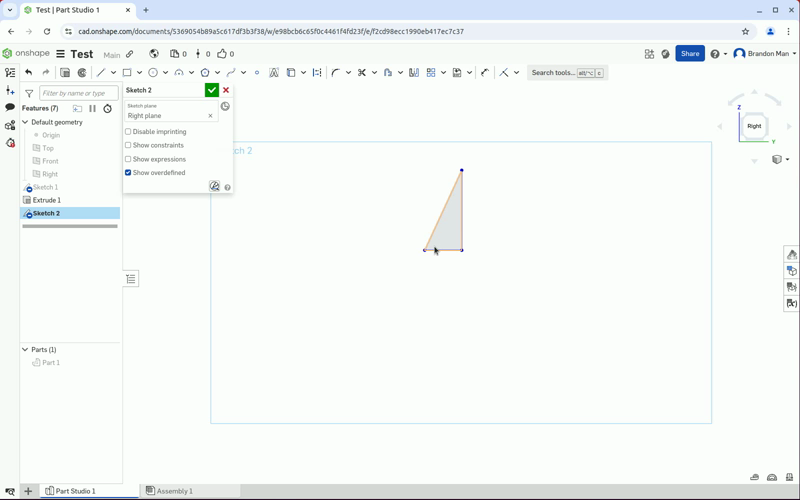
scroll(6)
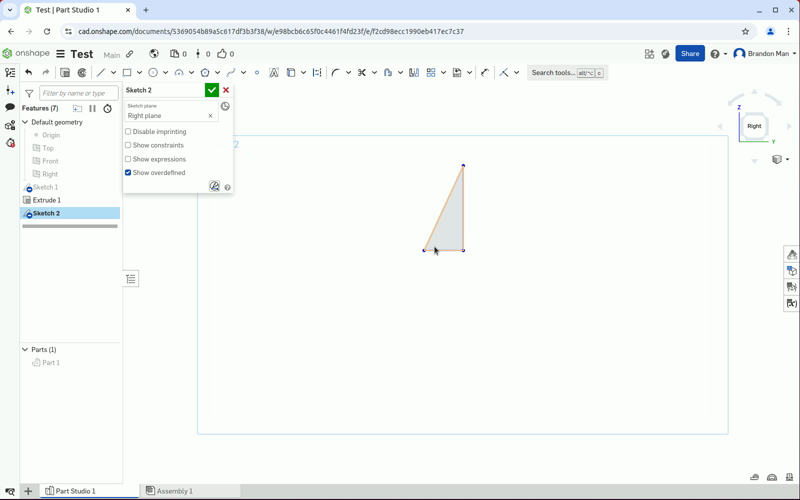
scroll(6)
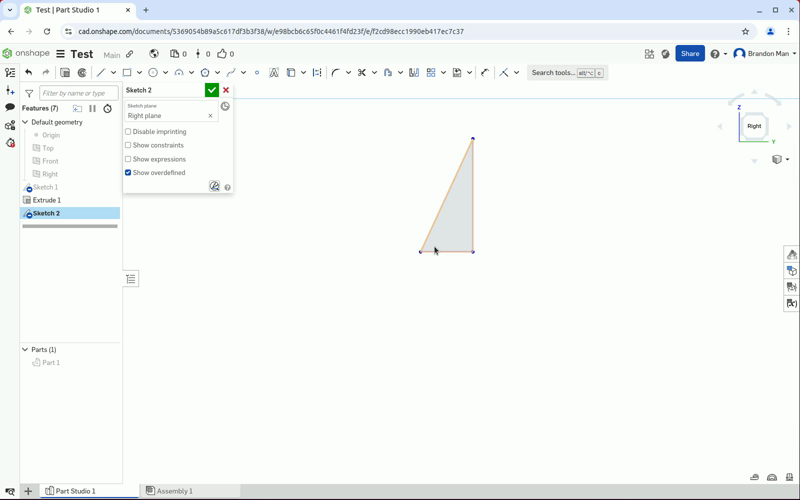
scroll(6)
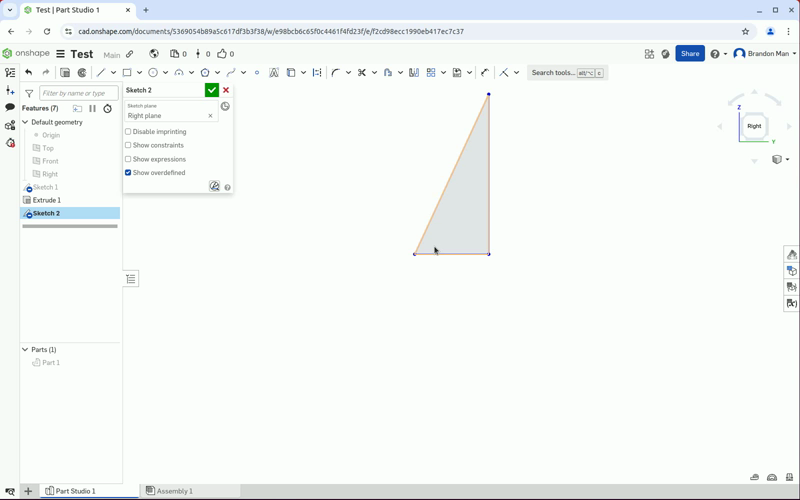
scroll(6)
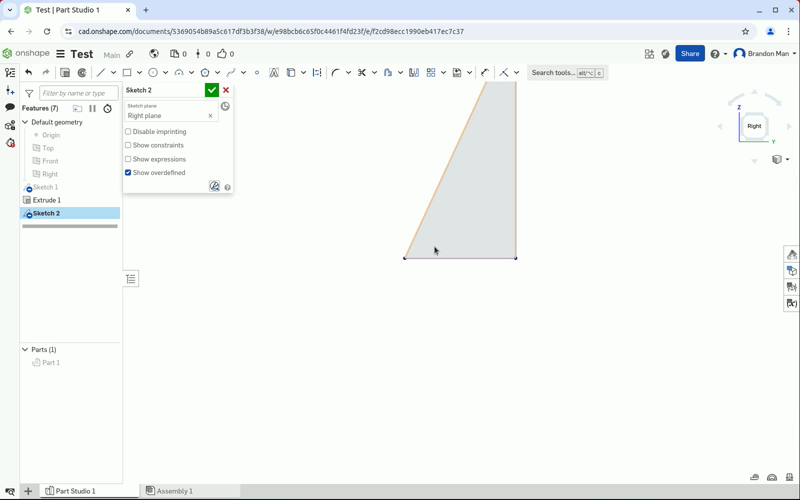
scroll(6)
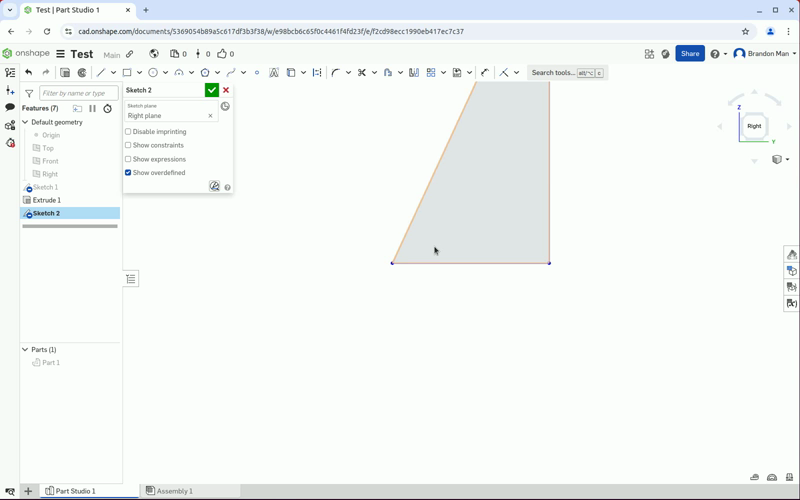
scroll(6)
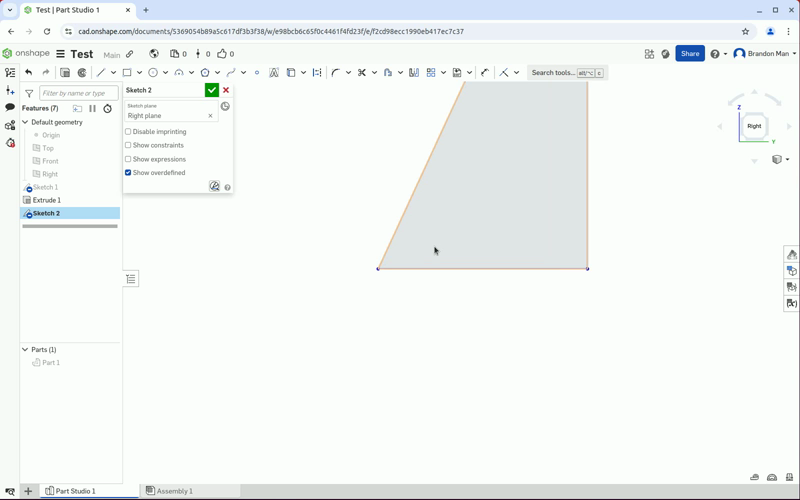
scroll(6)
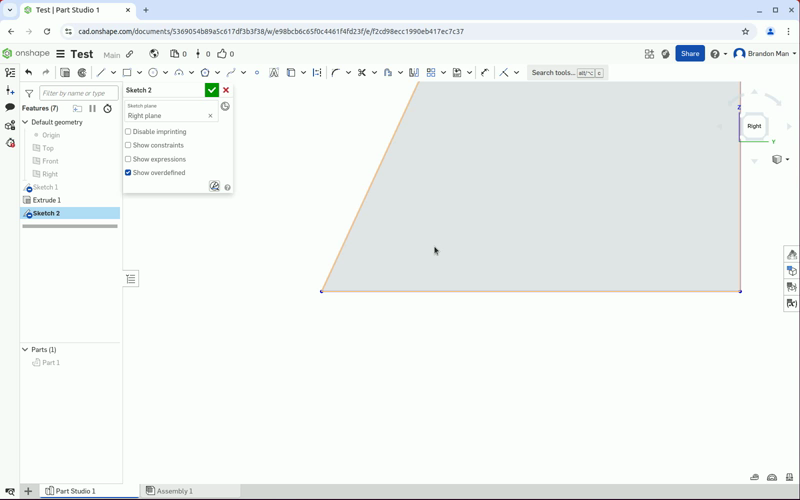
click(434, 246)
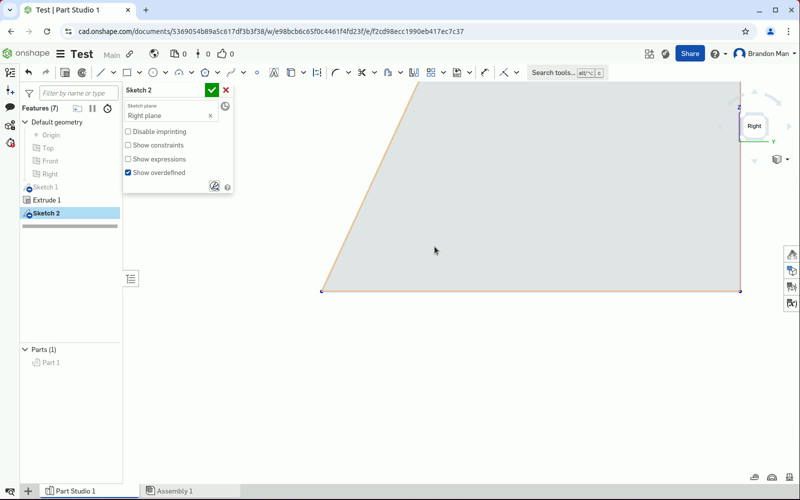
scroll(-6)
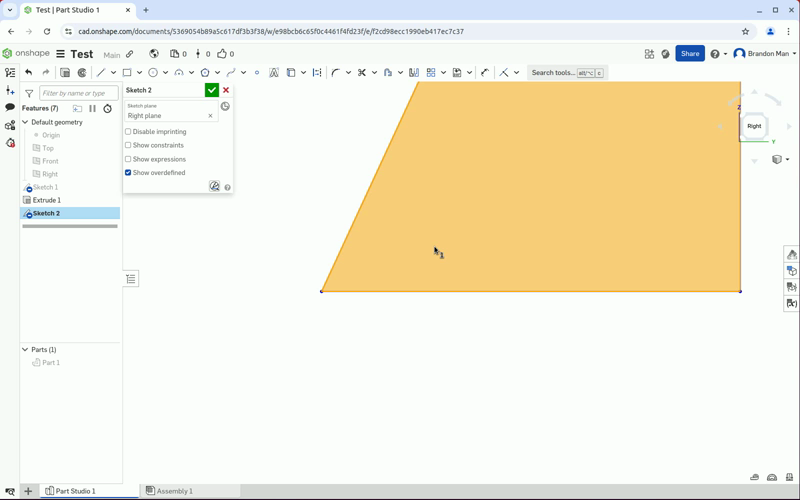
scroll(-6)
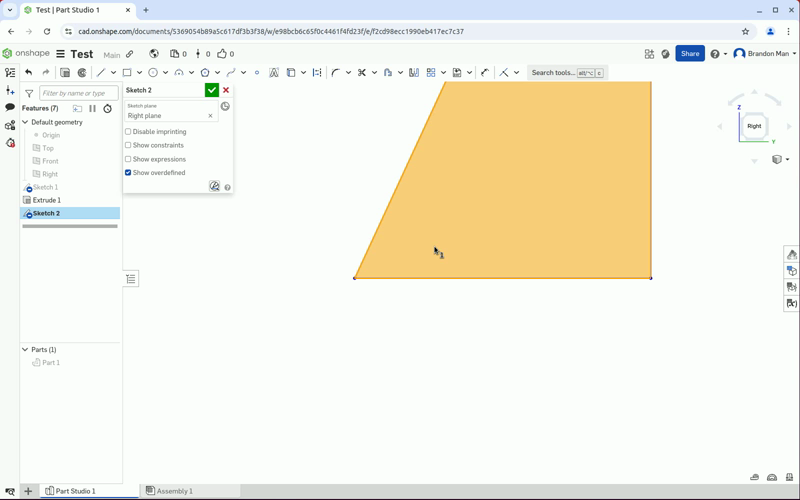
scroll(-6)
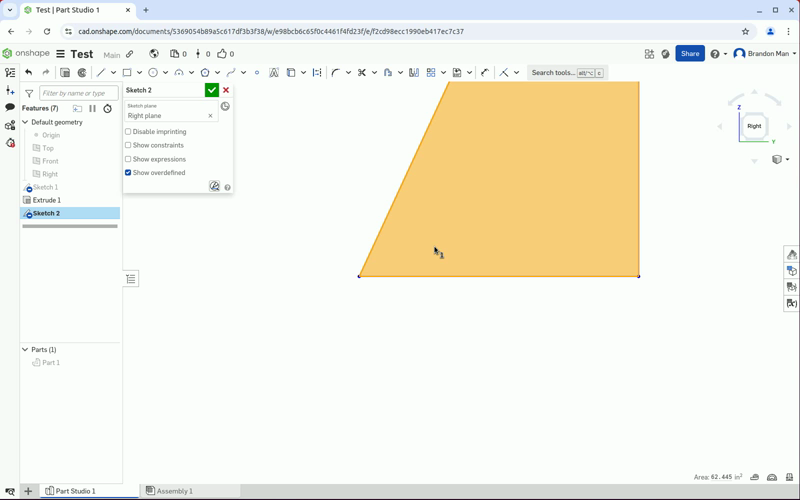
scroll(-6)
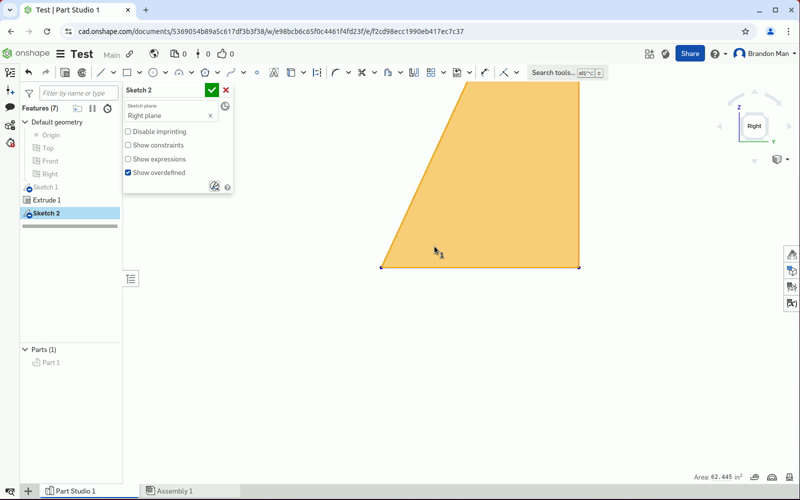
scroll(-6)
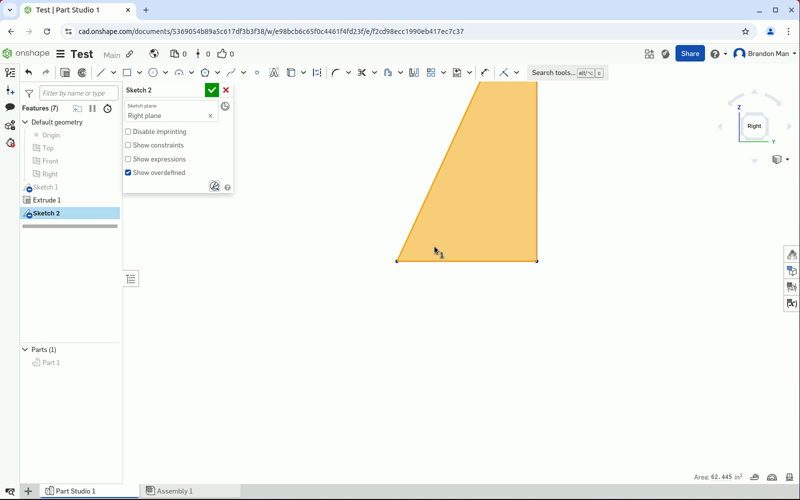
scroll(-6)
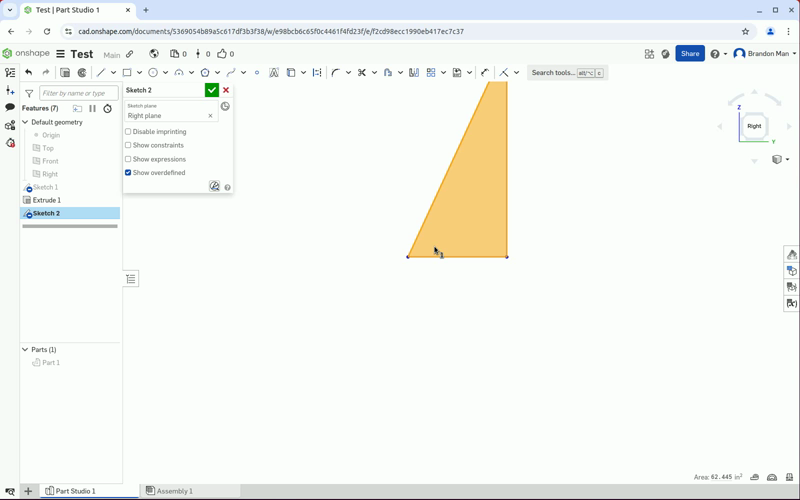
scroll(-6)
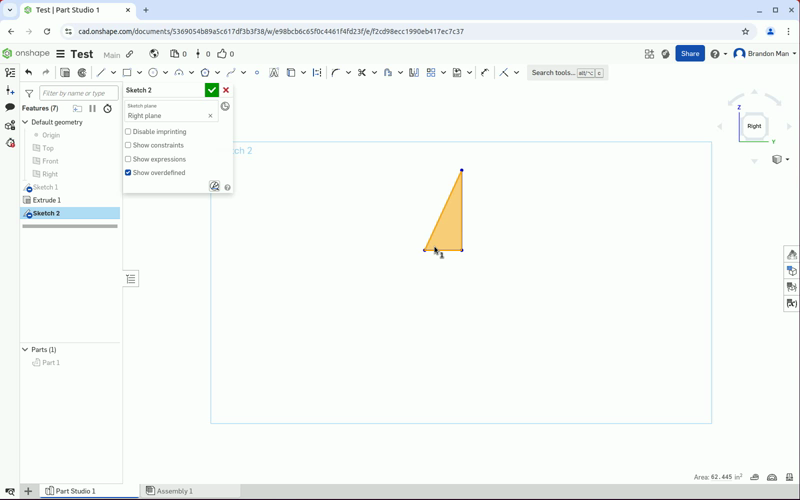
mouse_move(73, 352)
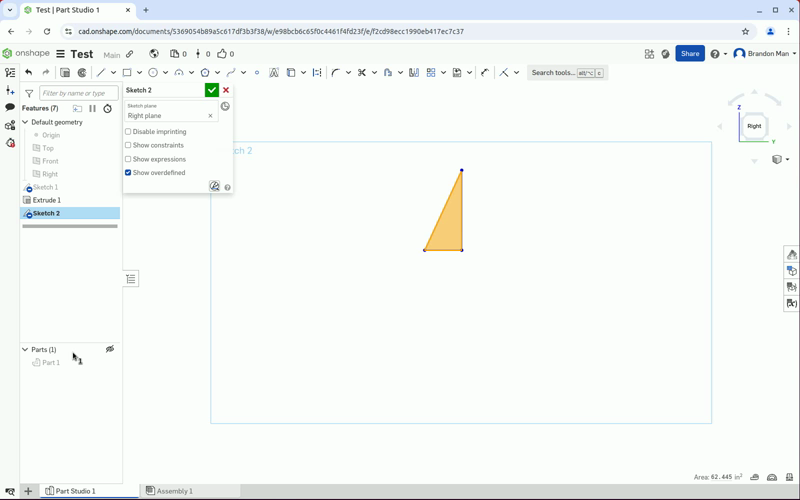
key(shift+y)
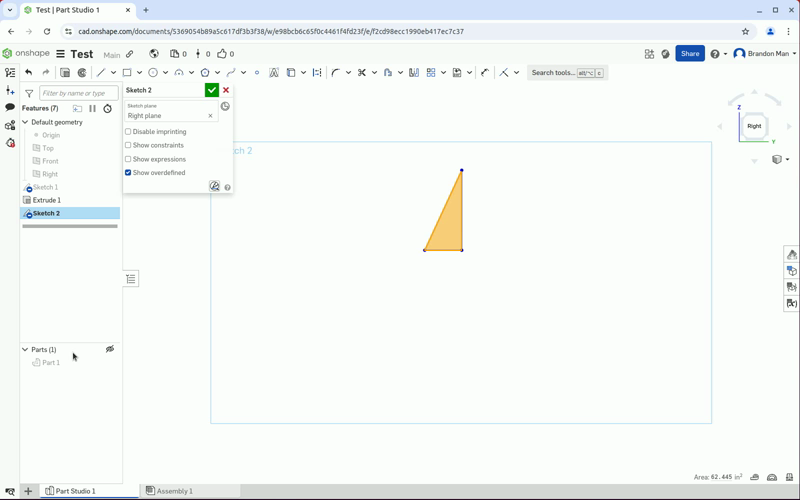
key(shift+e)
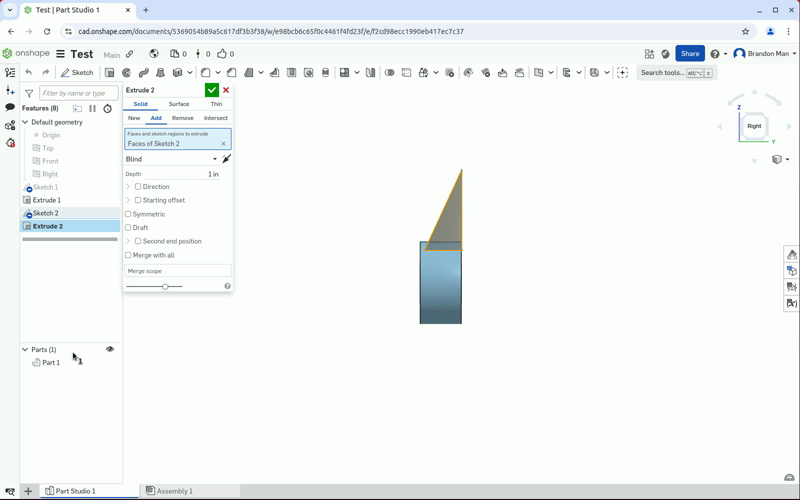
mouse_move(143, 106)
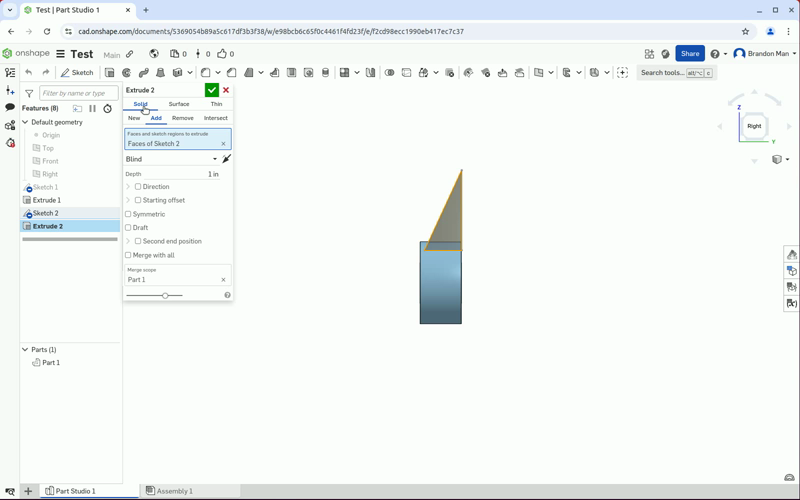
click(143, 106)
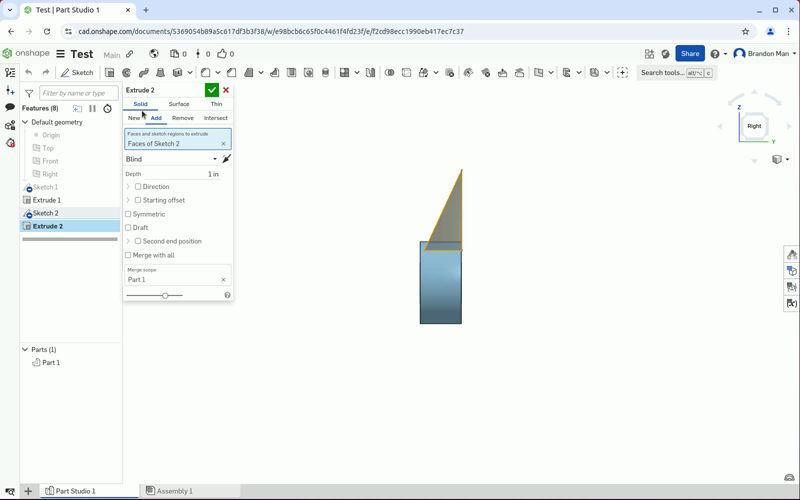
mouse_move(137, 120)
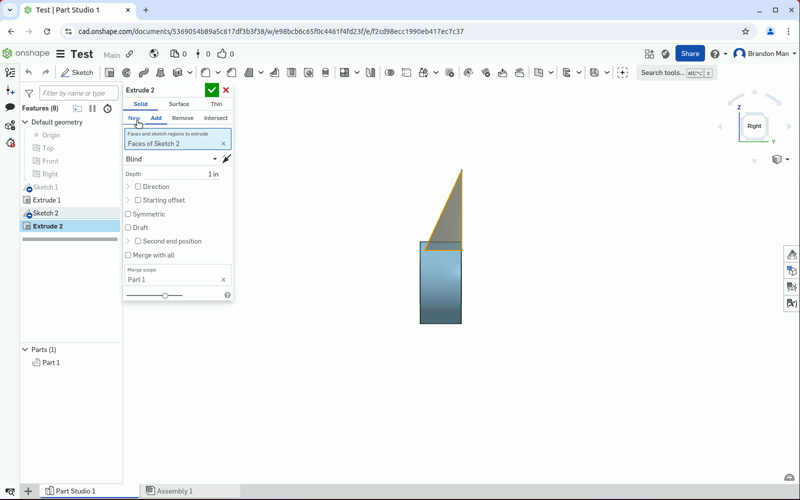
click(137, 120)
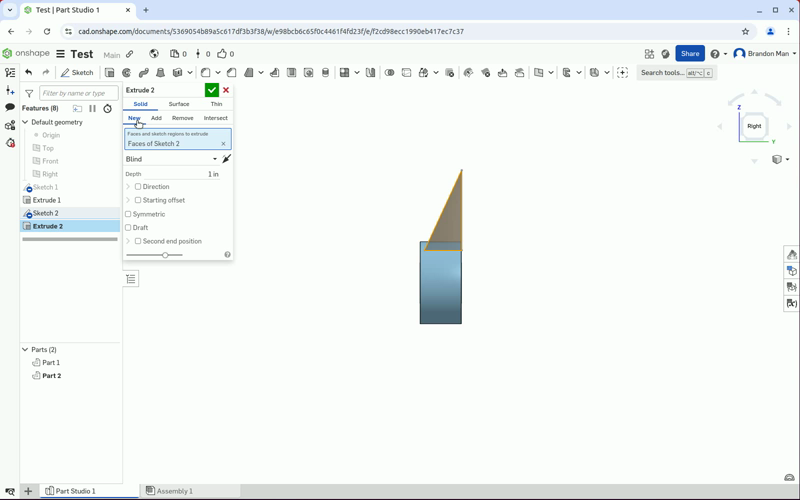
key(tab, 4)
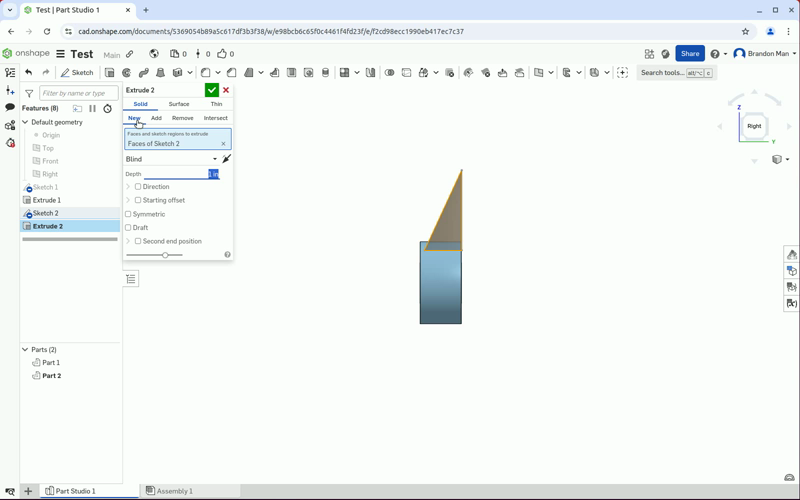
text(20.702)
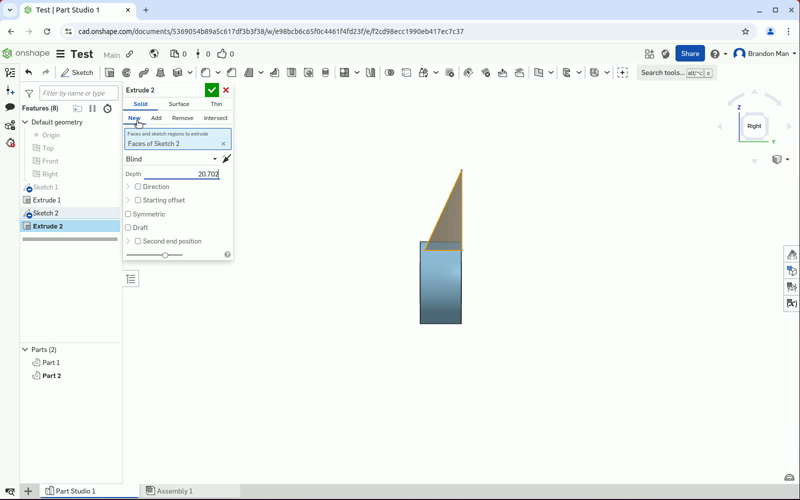
key(tab, 3)
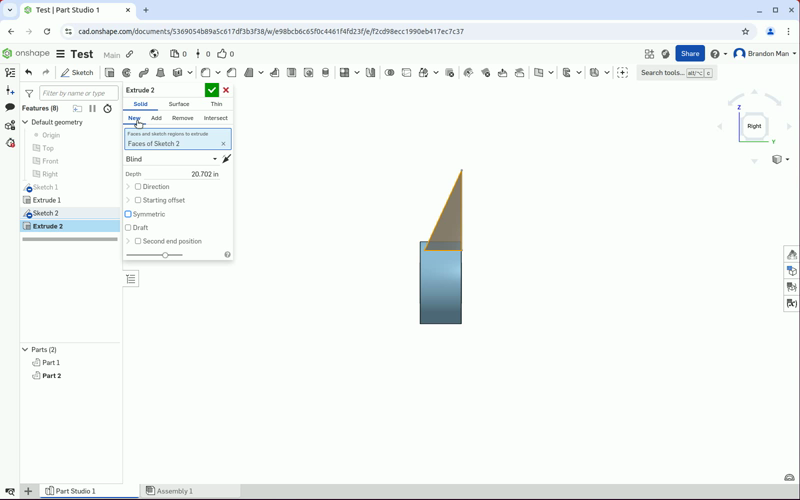
key(space)
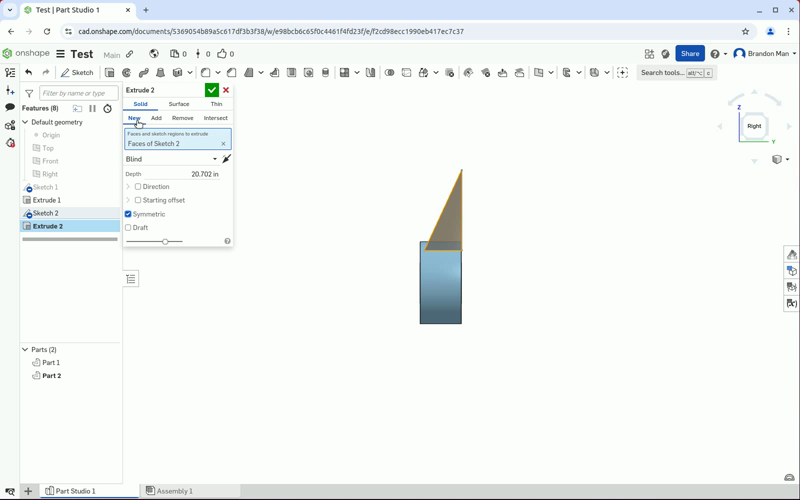
key(enter)
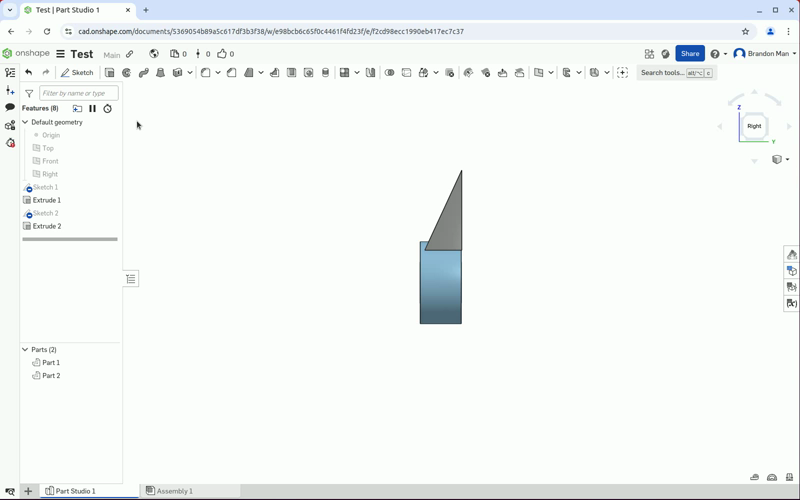
key(shift+h)
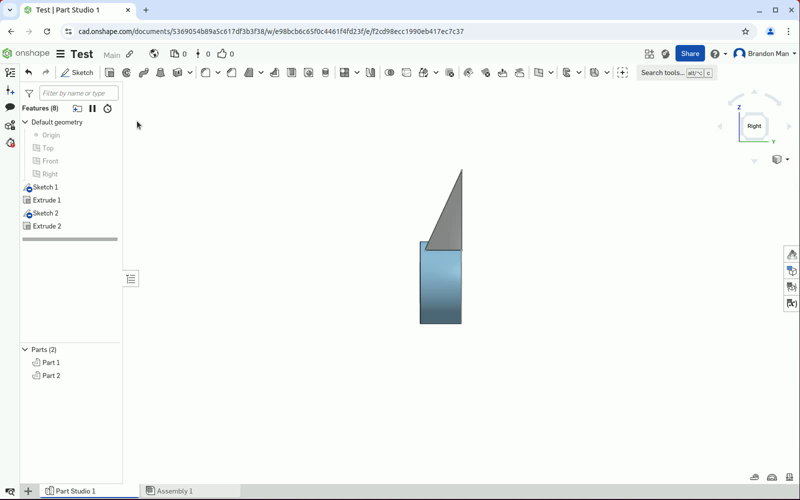
key(shift+h)
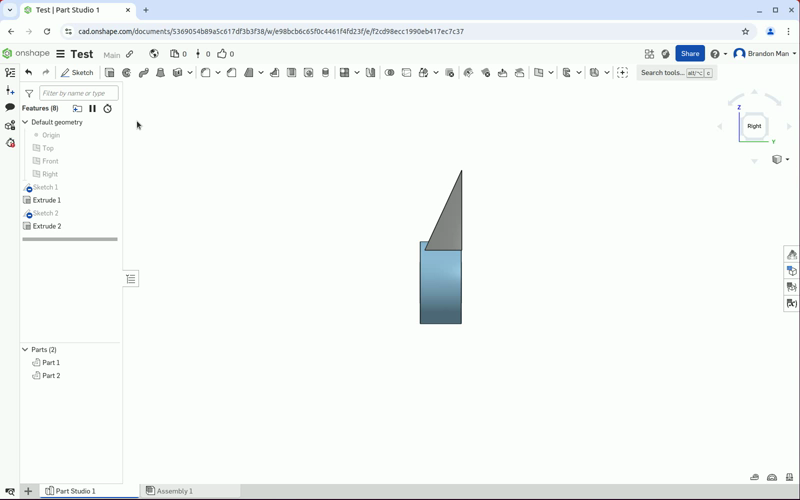
mouse_move(73, 189)
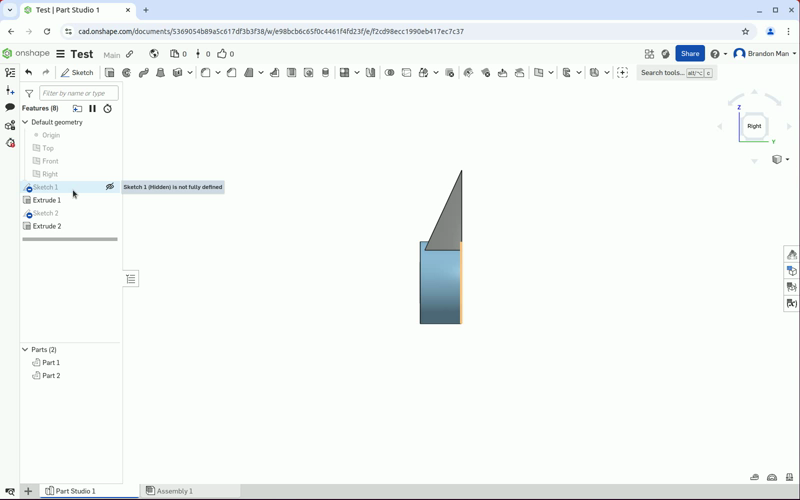
click(73, 189)
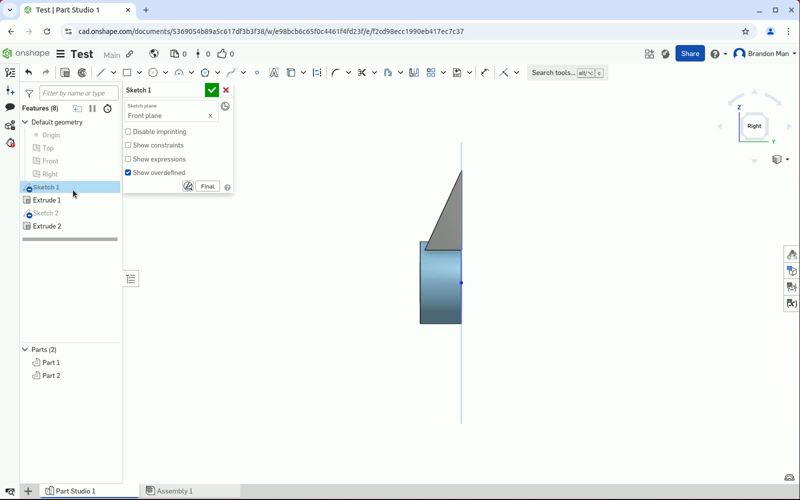
mouse_move(229, 92)
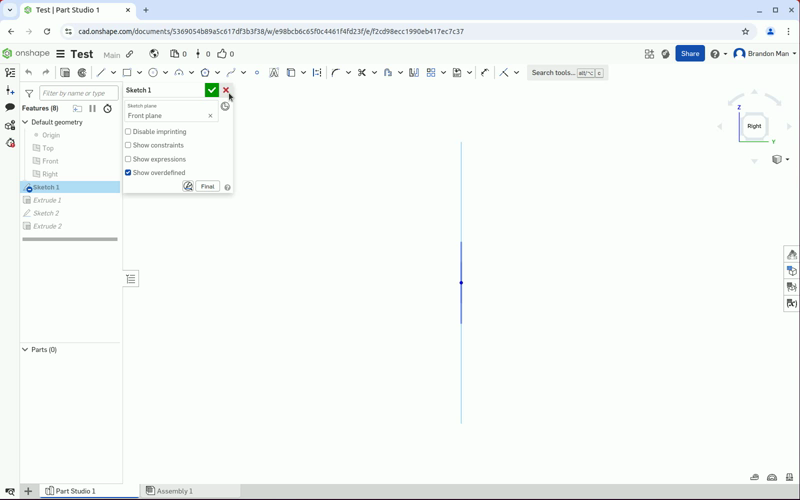
click(229, 92)
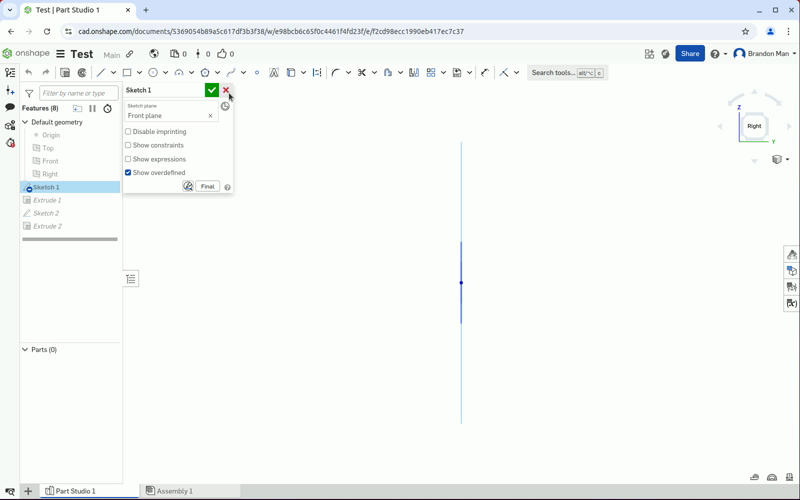
key(shift+s)
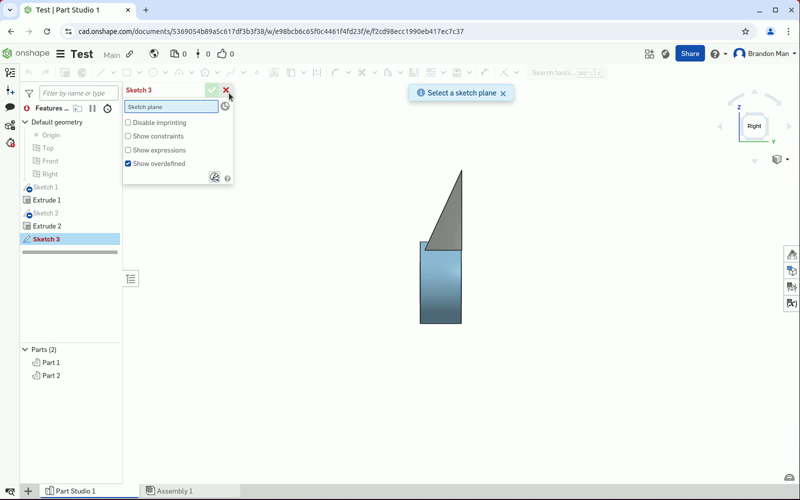
mouse_move(73, 176)
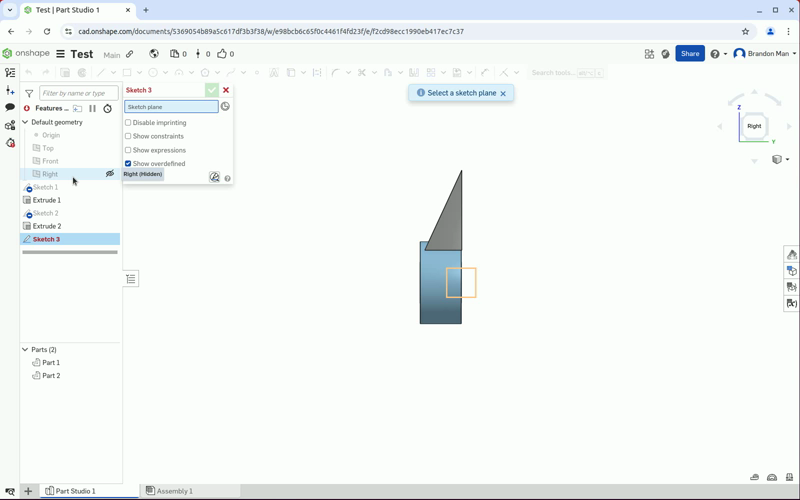
click(73, 176)
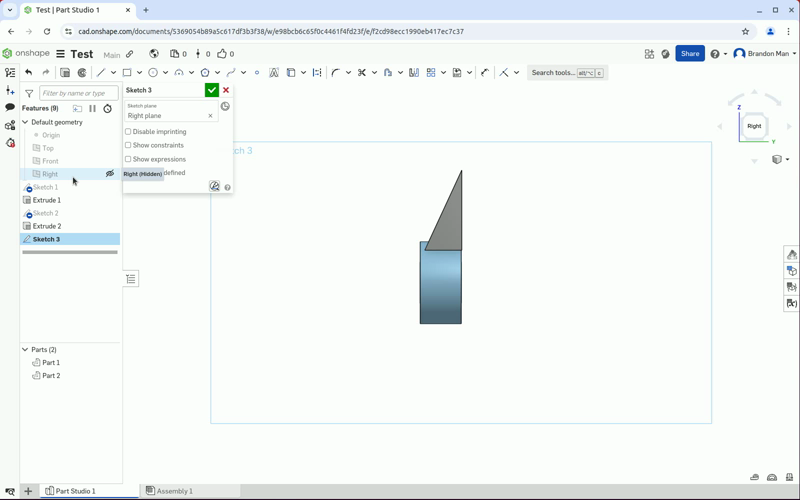
mouse_move(73, 352)
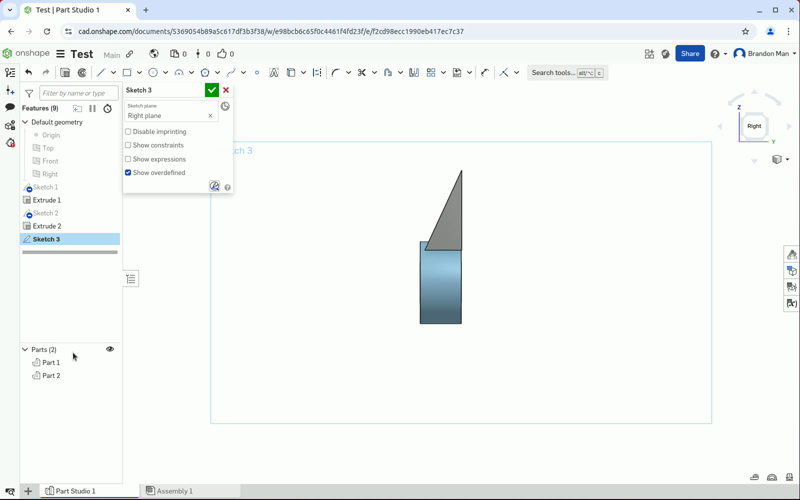
key(y)
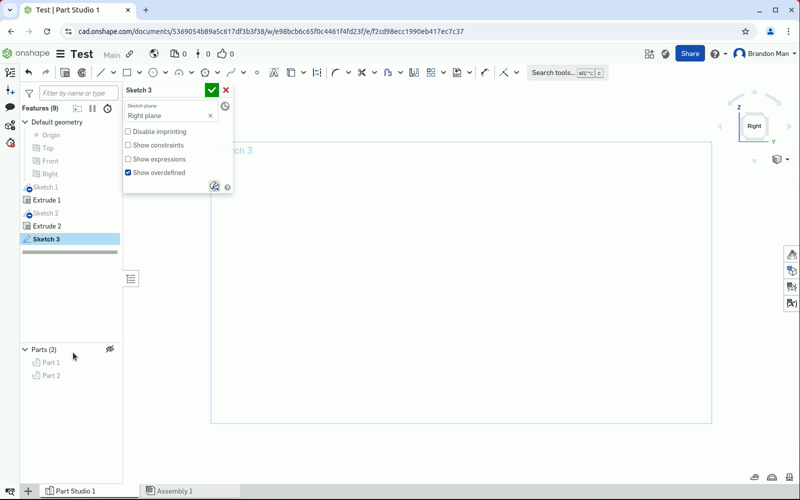
key(l)
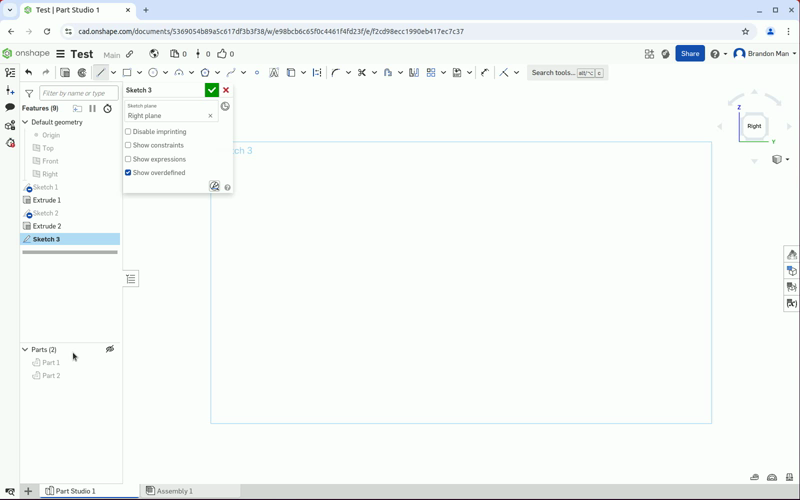
key_down(shift)
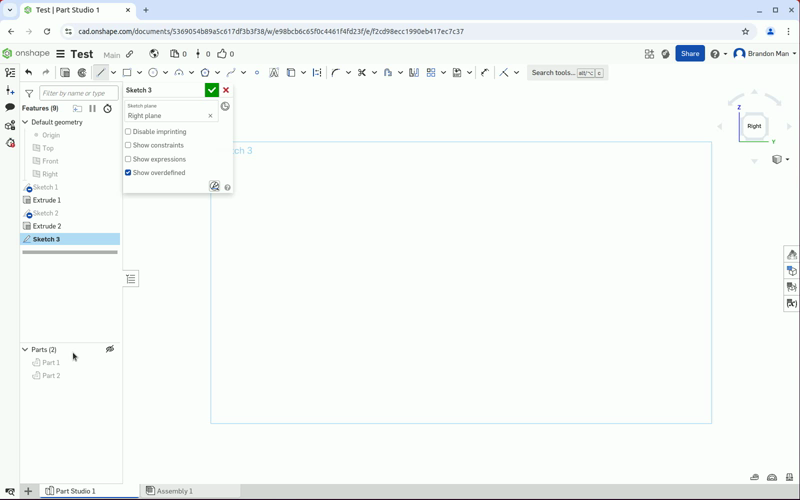
mouse_move(424, 322)
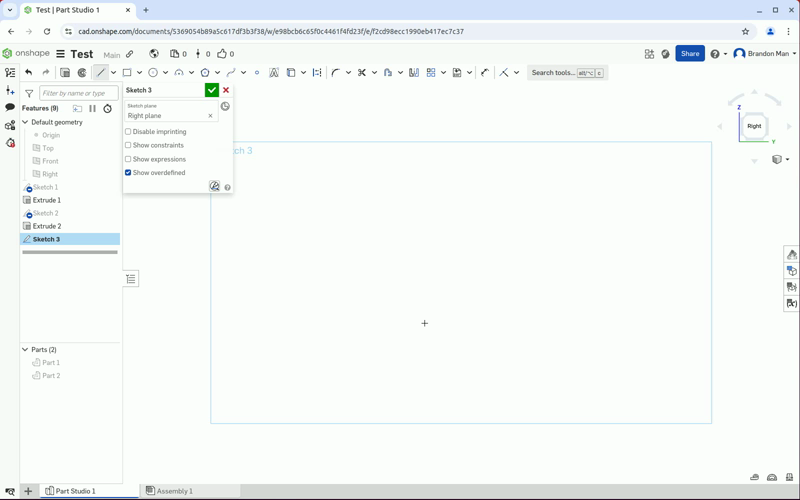
click(424, 322)
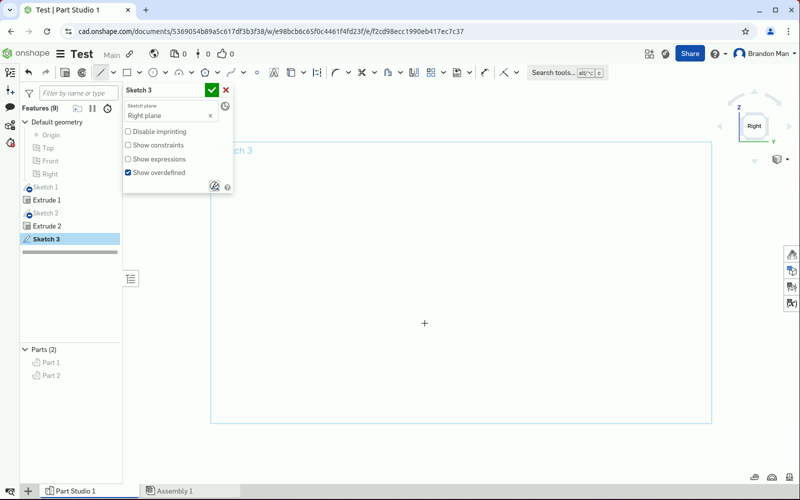
key_up(shift)
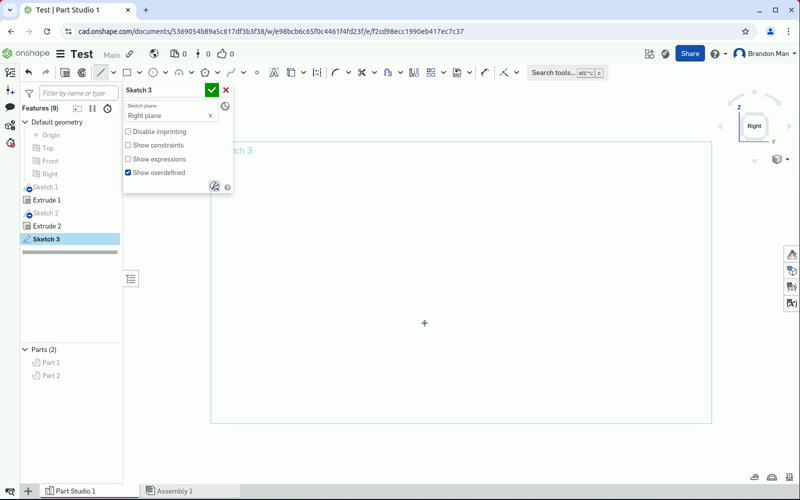
key_down(shift)
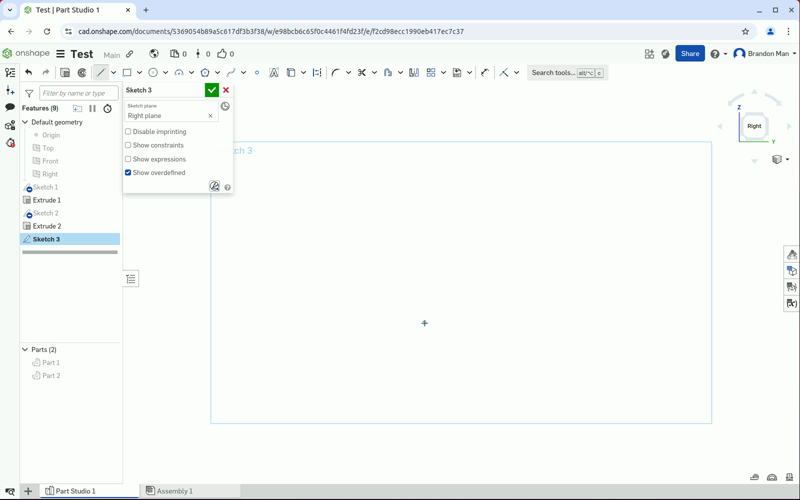
mouse_move(461, 381)
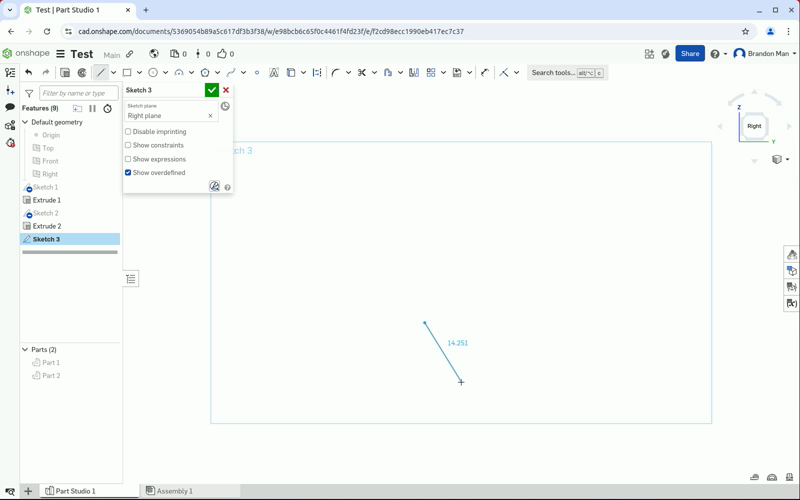
click(461, 381)
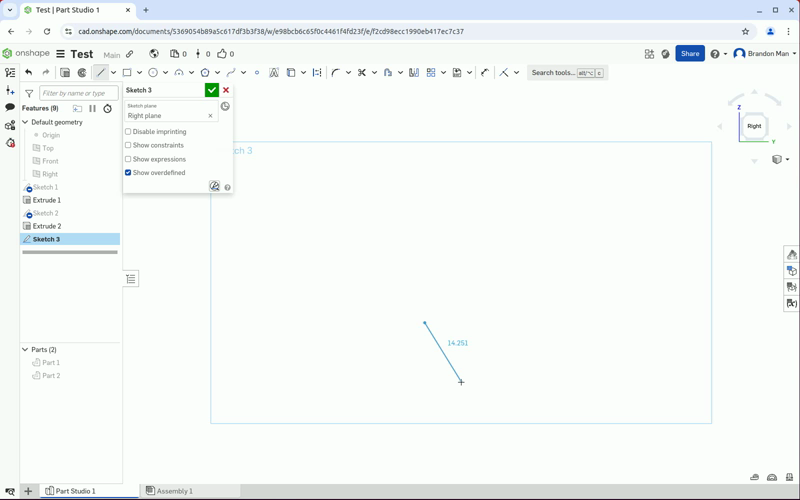
key_up(shift)
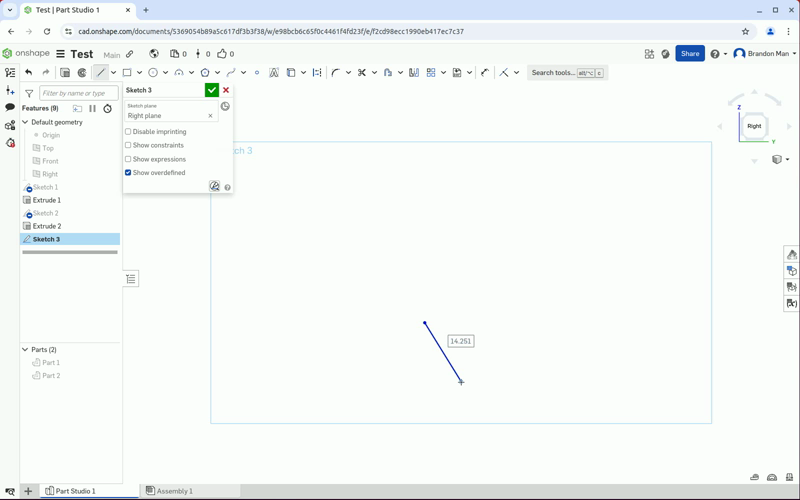
key_down(shift)
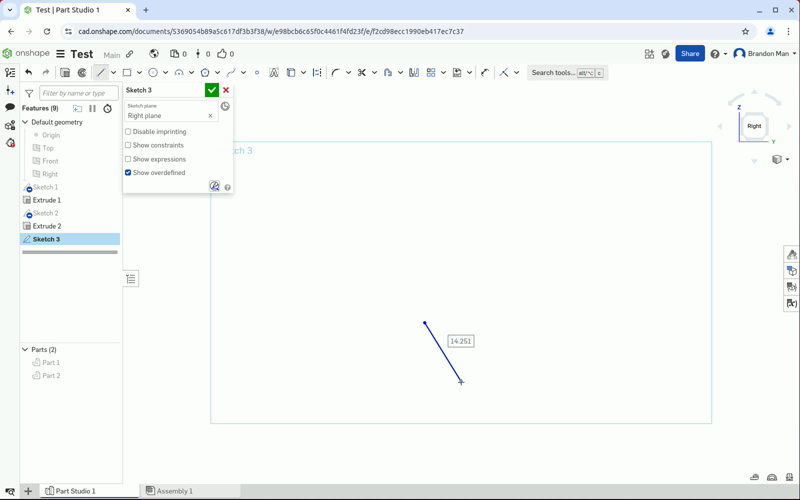
mouse_move(491, 381)
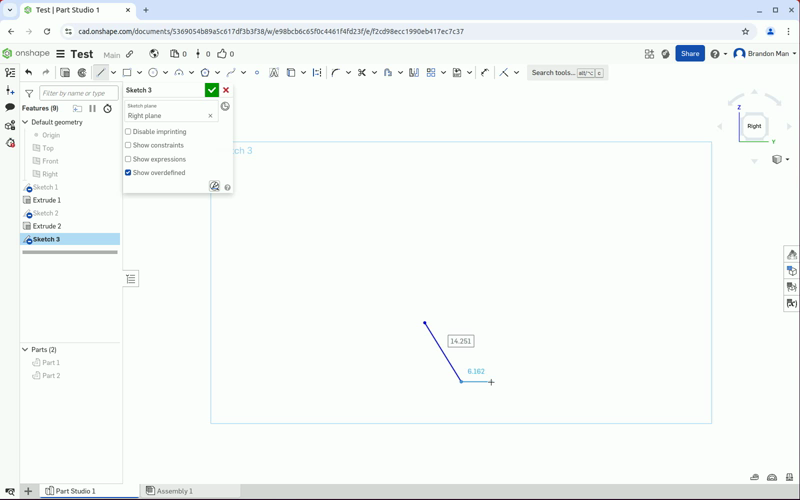
mouse_move(461, 322)
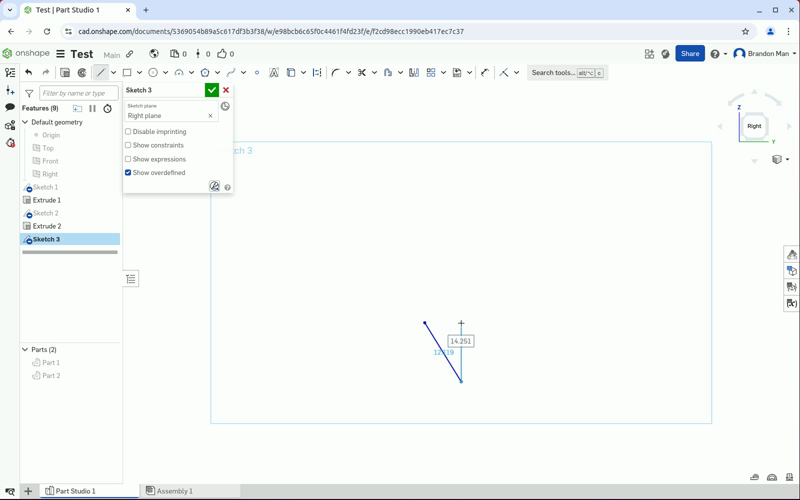
click(461, 322)
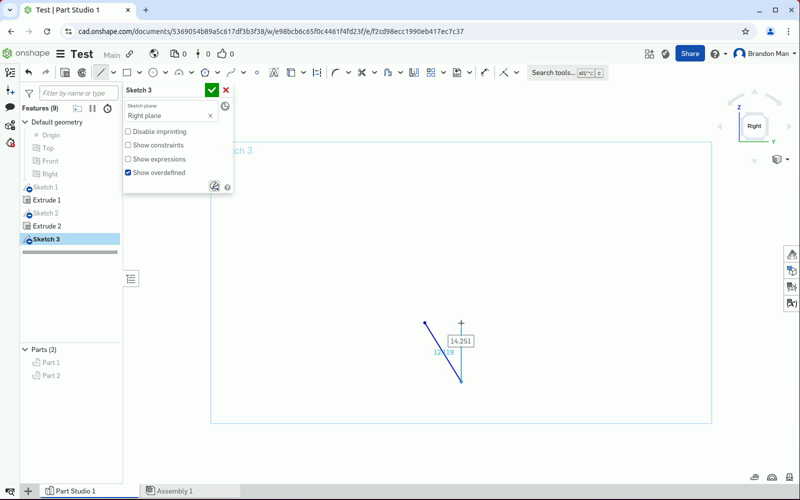
key_up(shift)
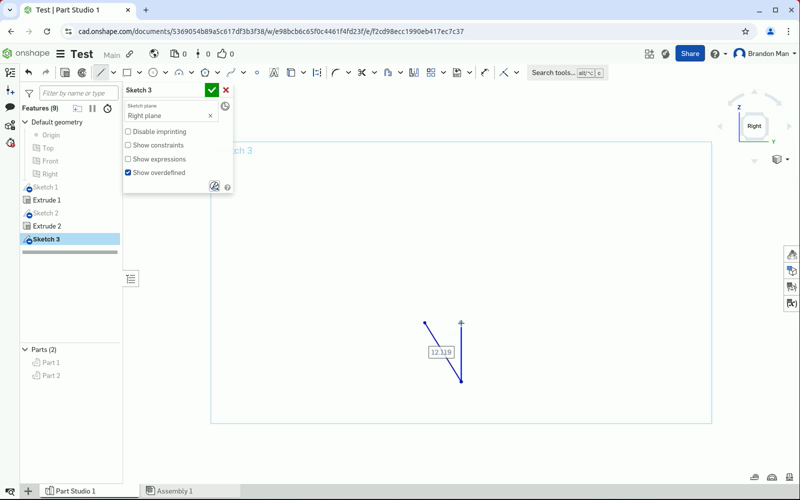
mouse_move(491, 322)
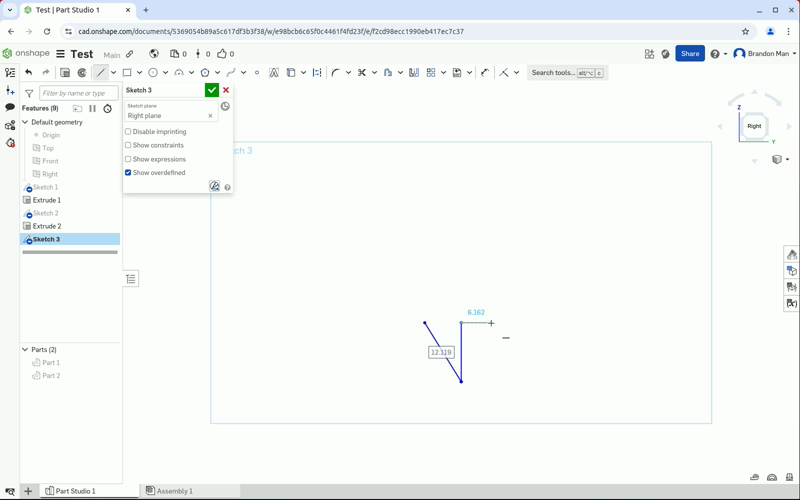
key_down(shift)
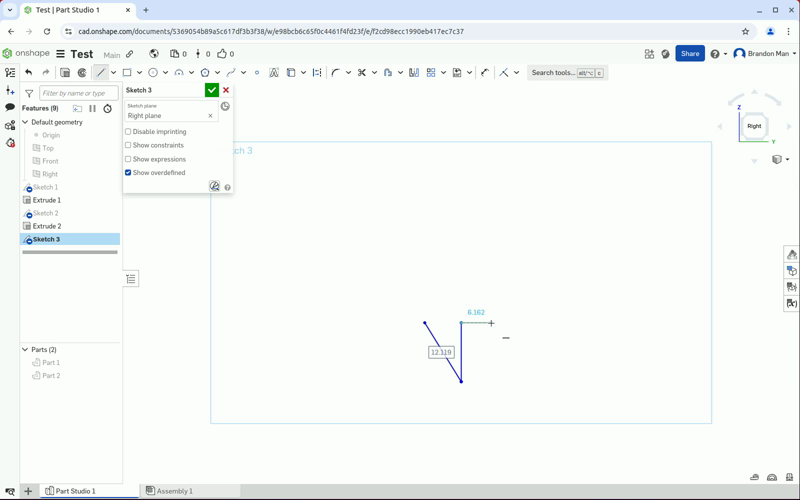
mouse_move(424, 322)
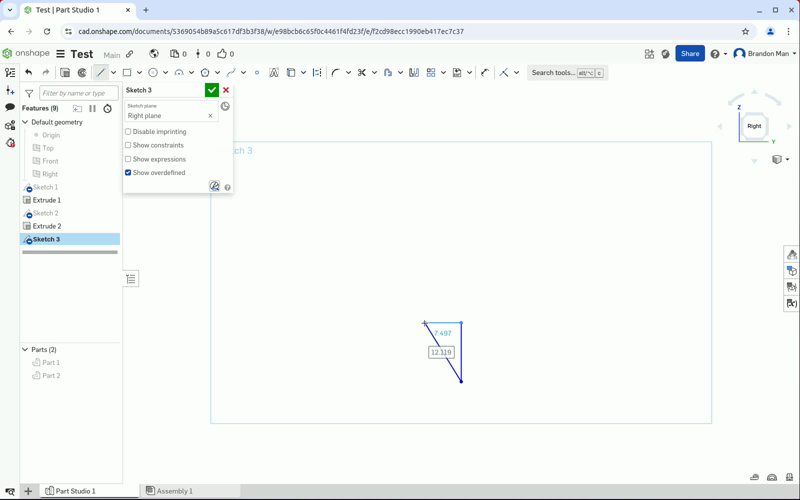
key_up(shift)
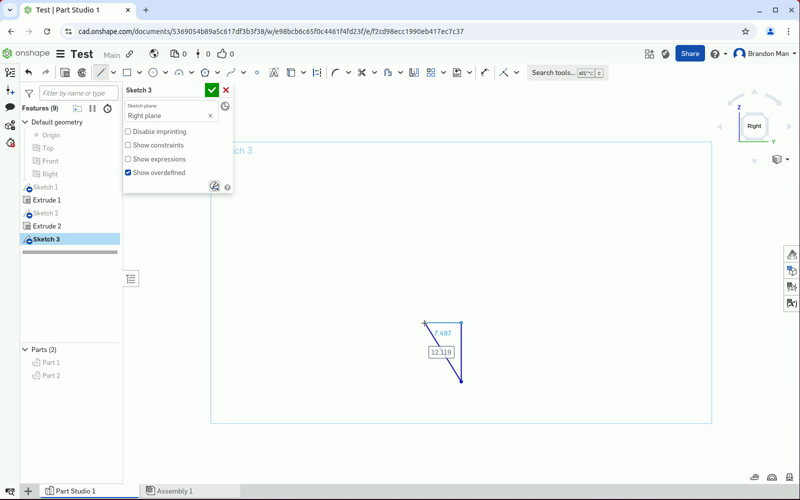
click(424, 322)
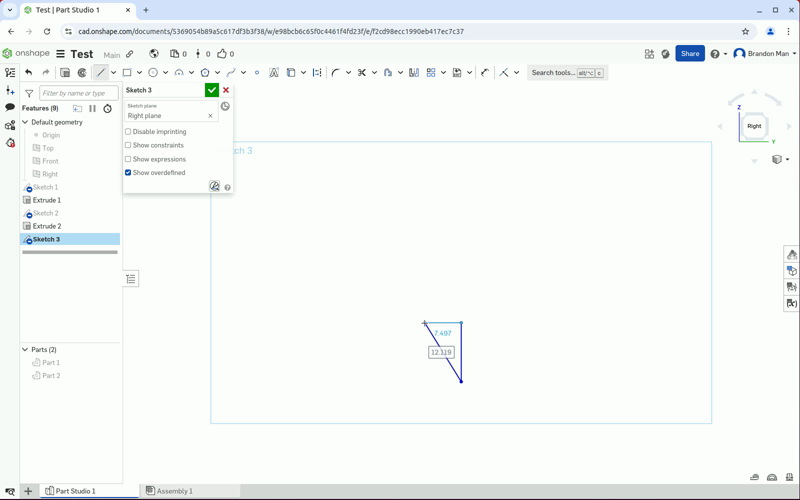
key(esc)
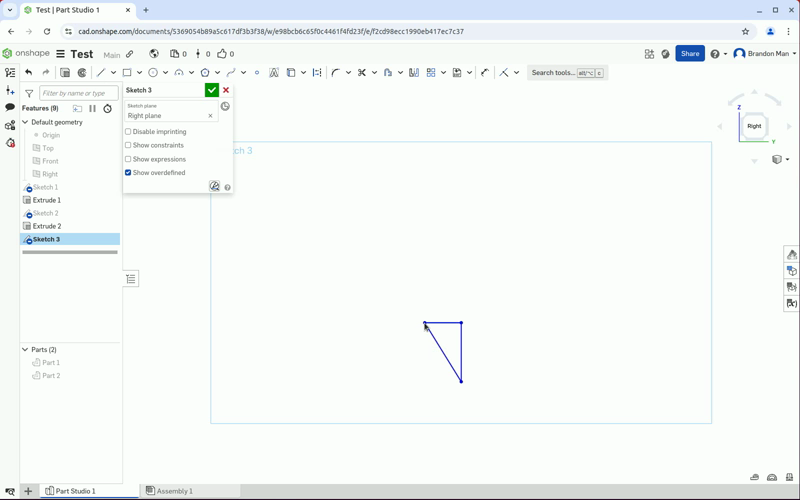
mouse_move(441, 335)
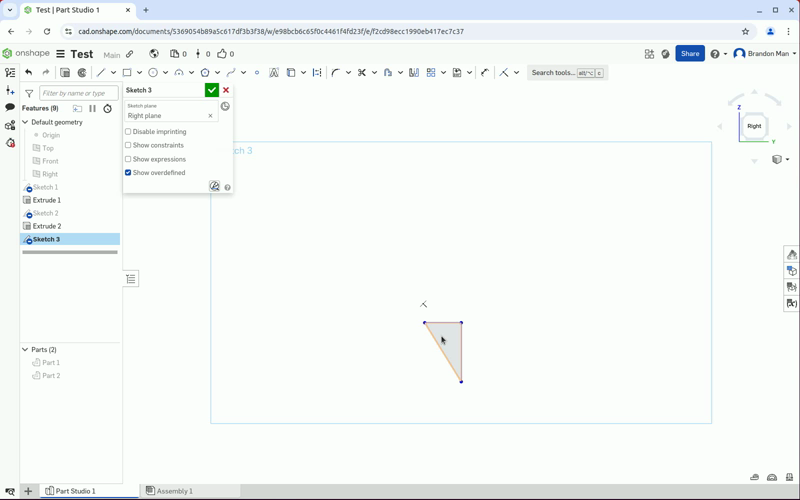
scroll(6)
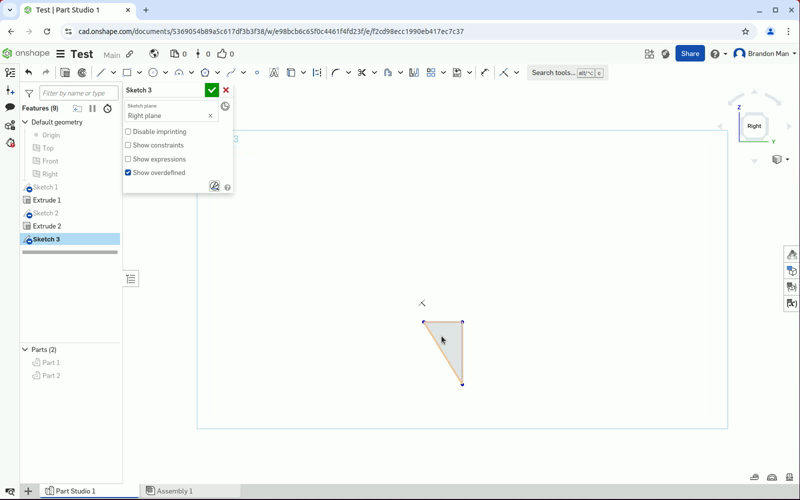
scroll(6)
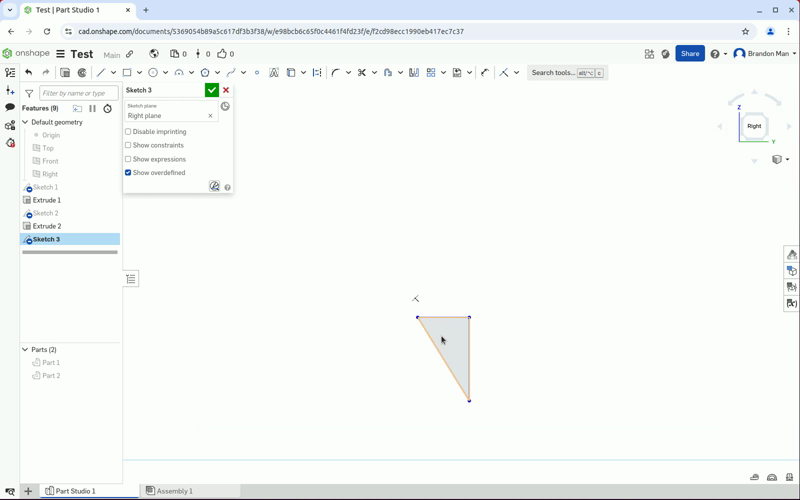
scroll(6)
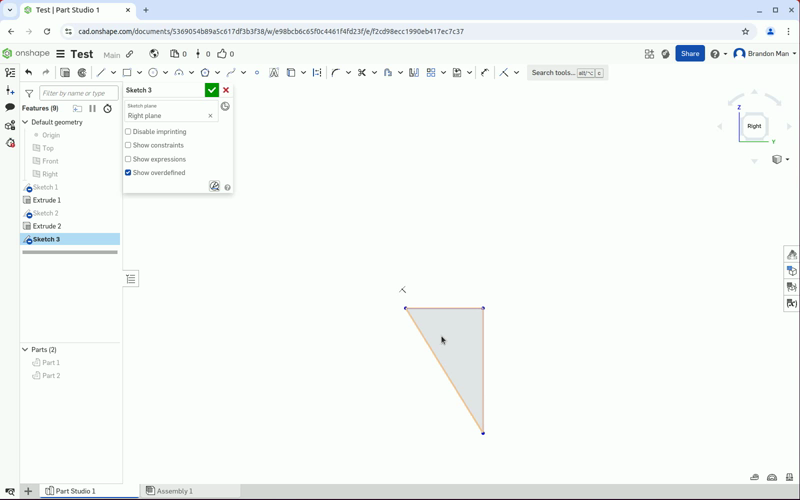
scroll(6)
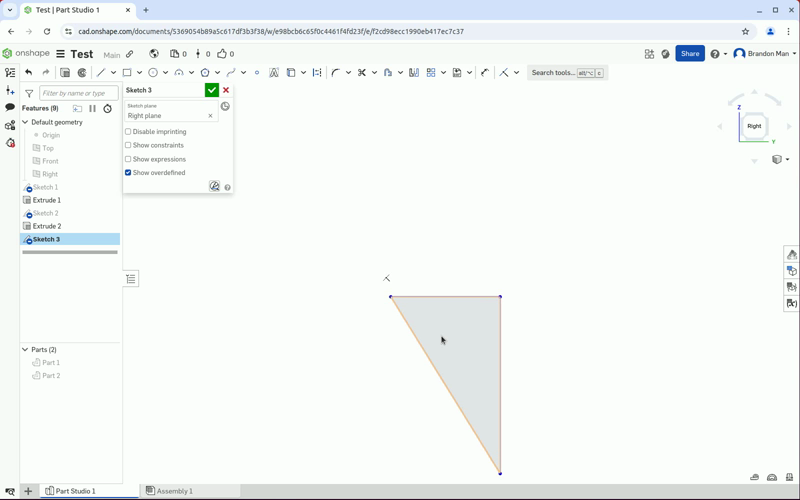
scroll(6)
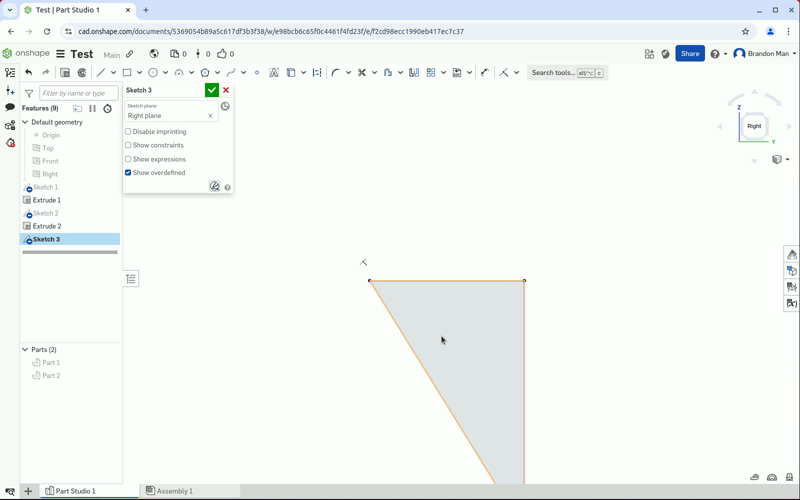
scroll(6)
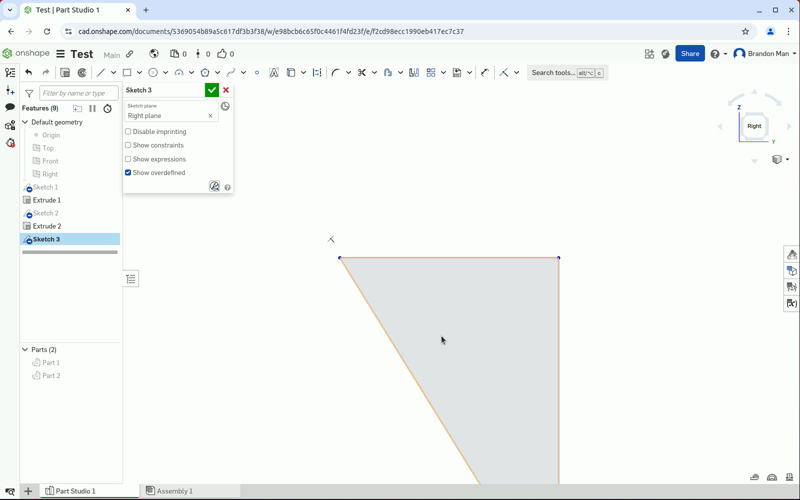
scroll(6)
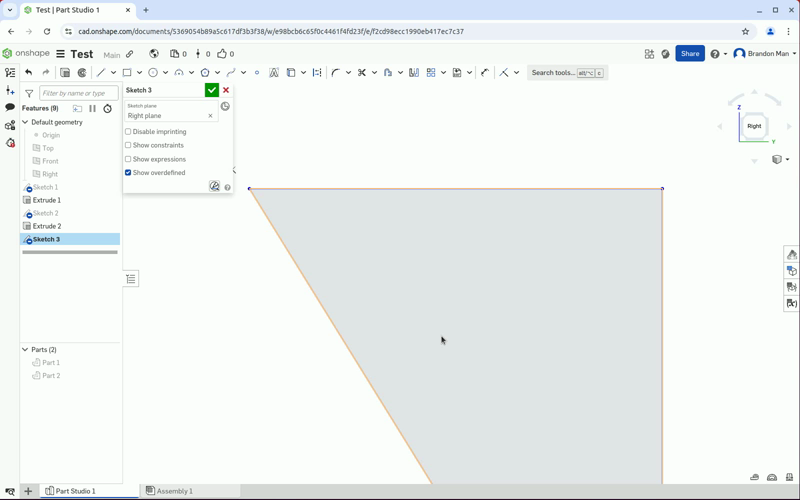
click(441, 335)
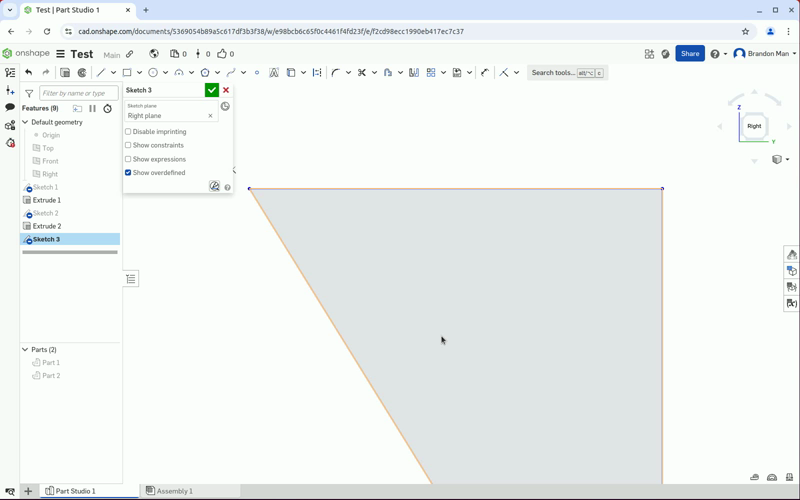
scroll(-6)
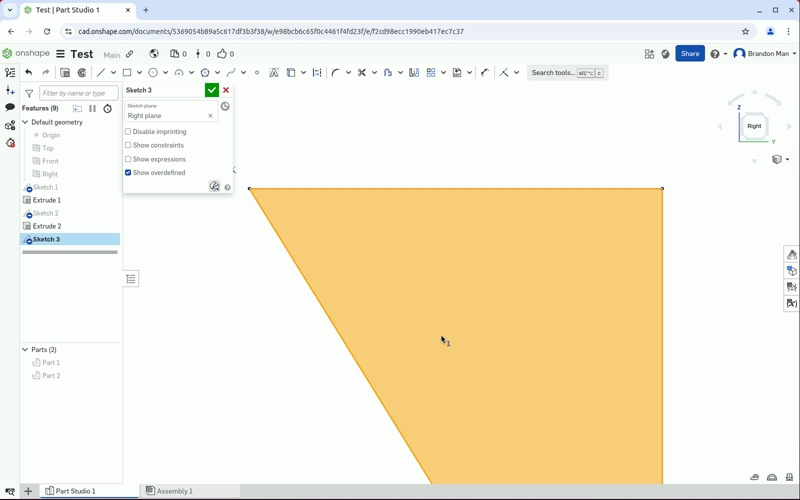
scroll(-6)
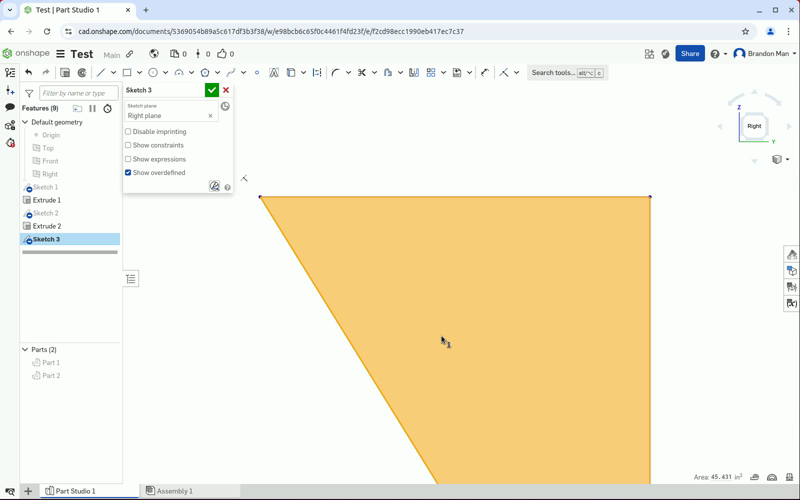
scroll(-6)
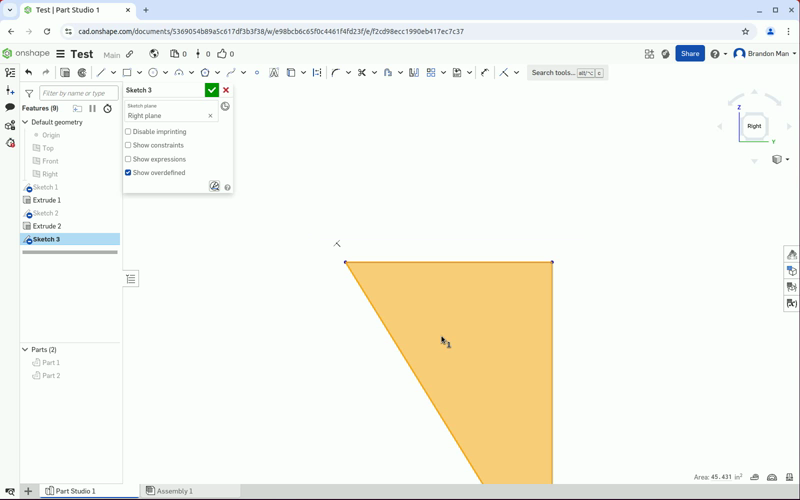
scroll(-6)
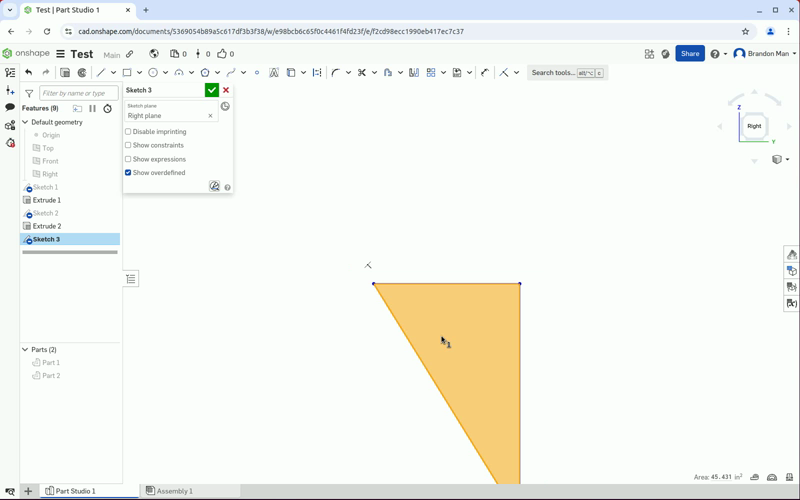
scroll(-6)
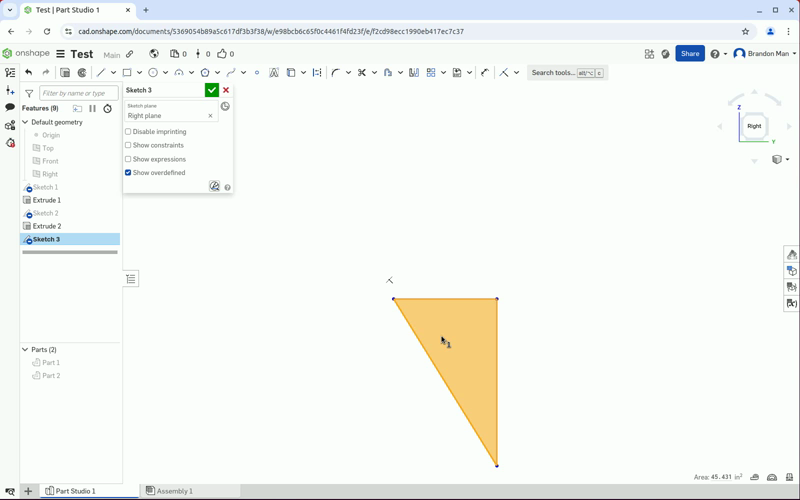
scroll(-6)
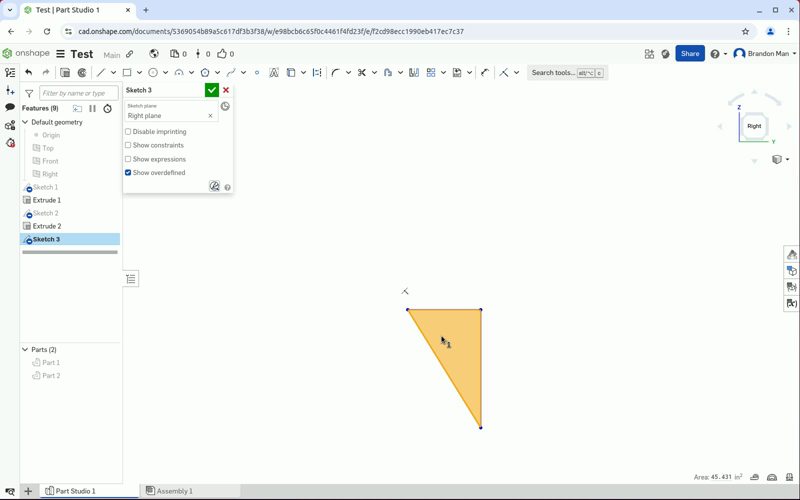
scroll(-6)
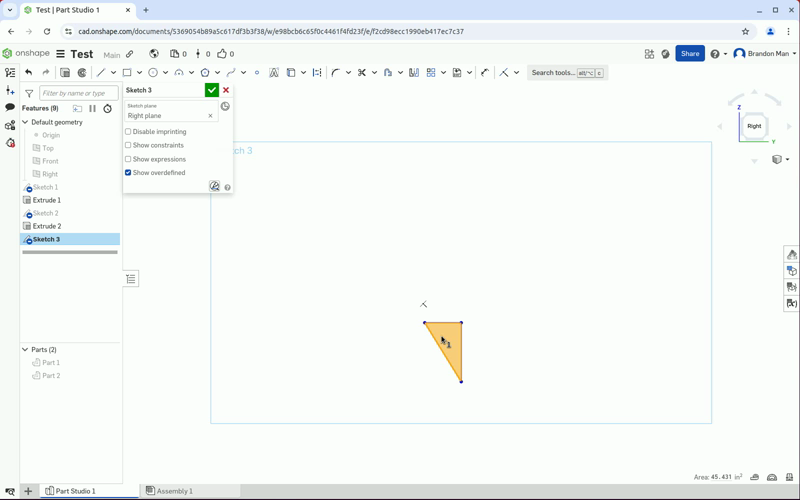
mouse_move(73, 352)
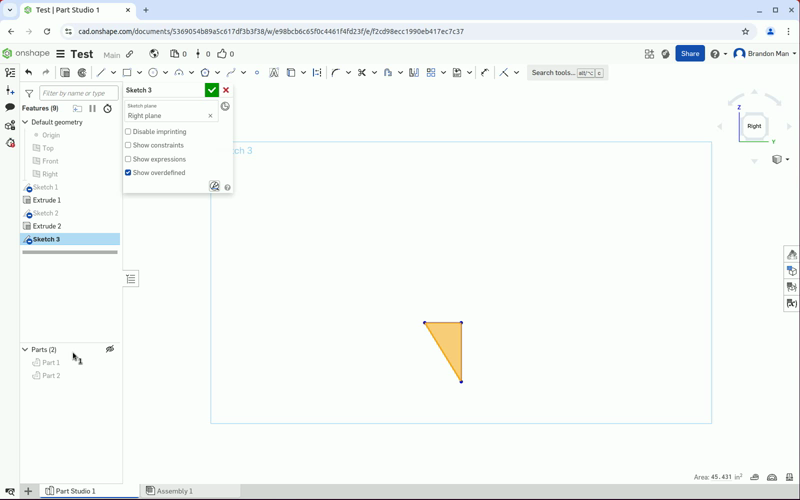
key(shift+y)
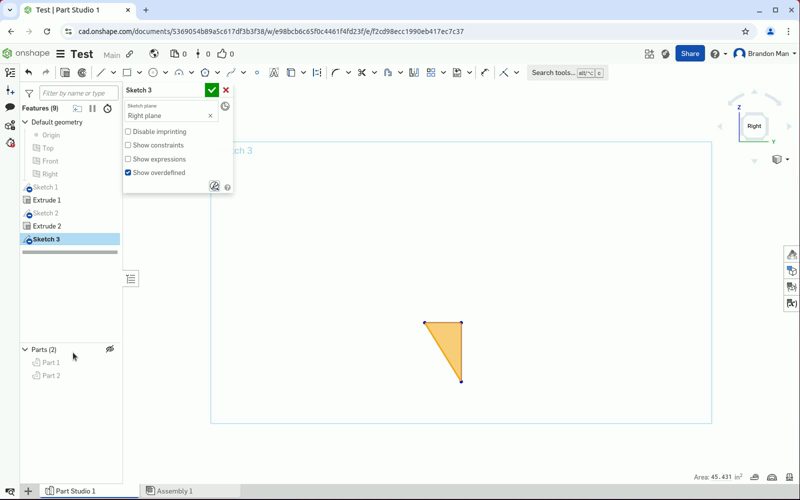
key(shift+e)
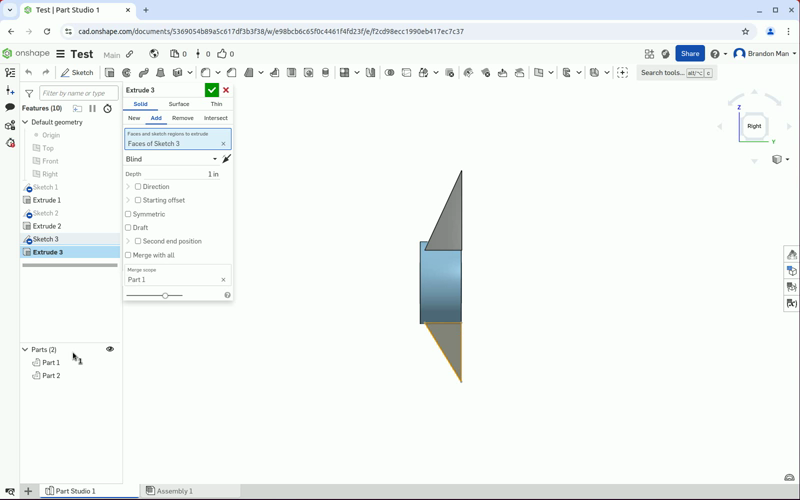
mouse_move(143, 106)
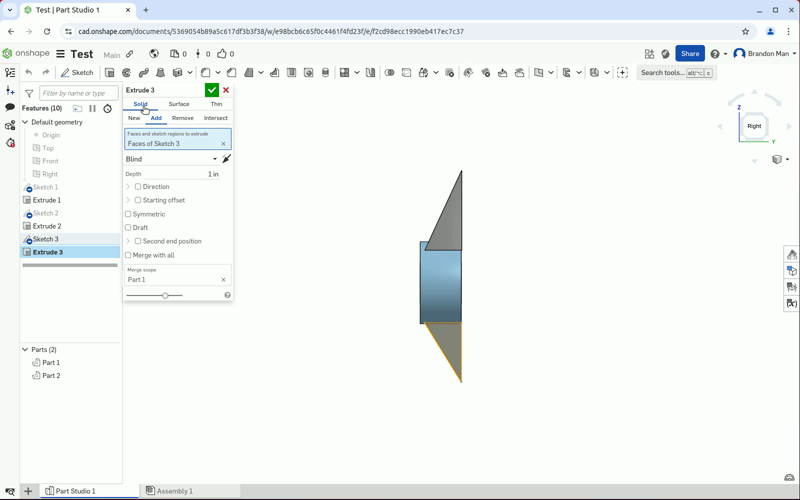
click(143, 106)
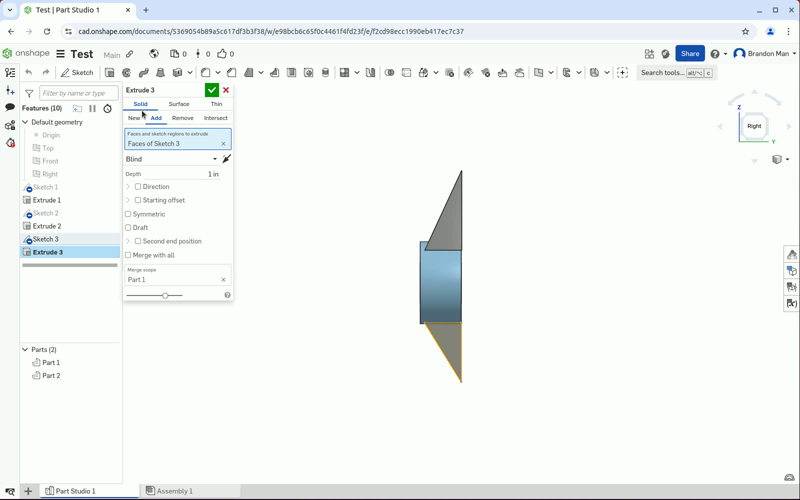
mouse_move(137, 120)
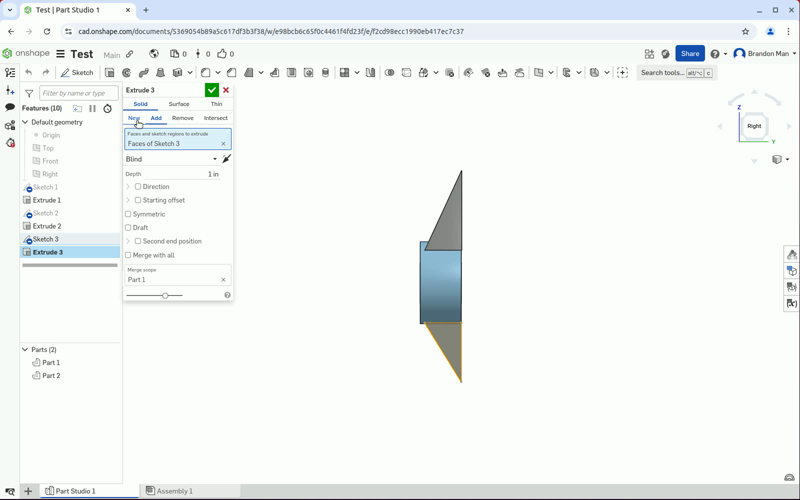
click(137, 120)
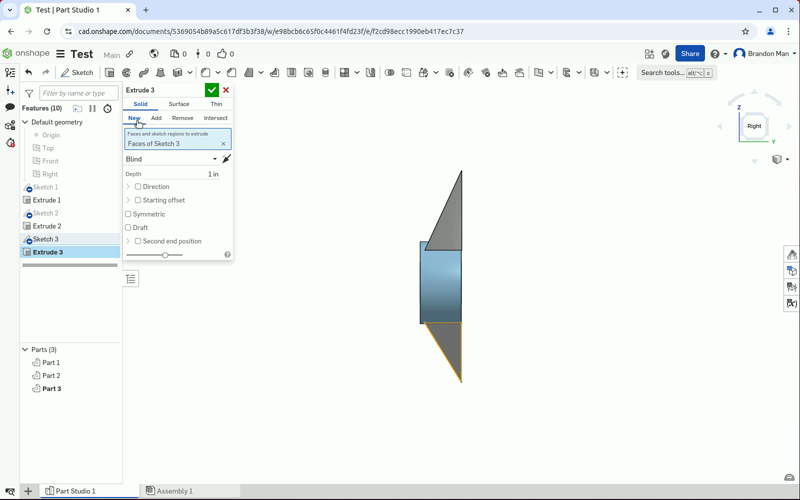
key(tab, 4)
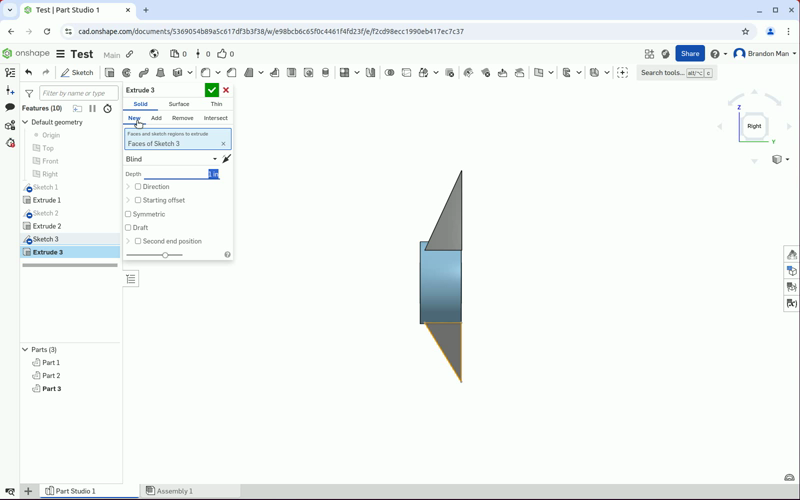
text(16.85)
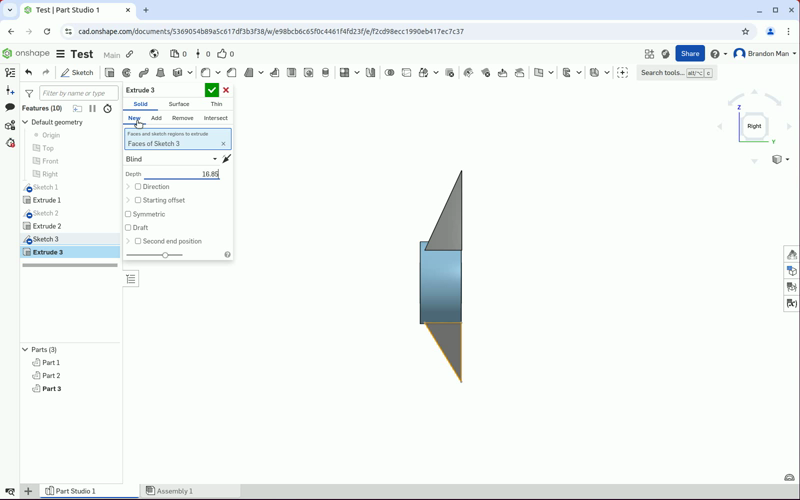
key(tab, 3)
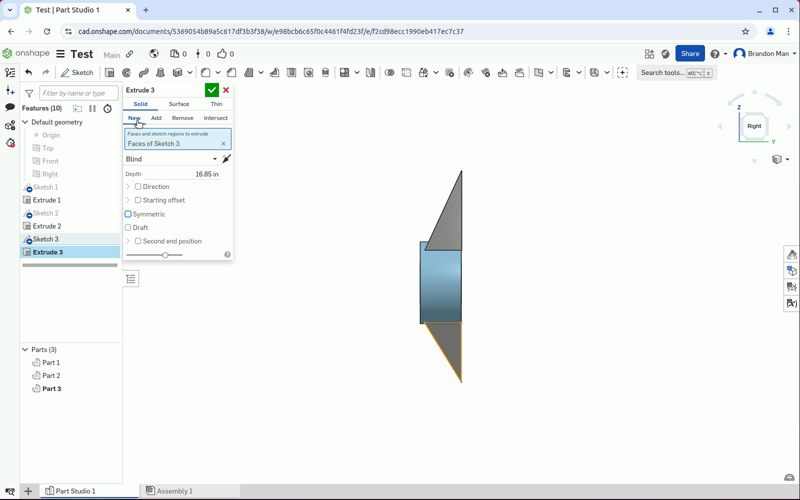
key(space)
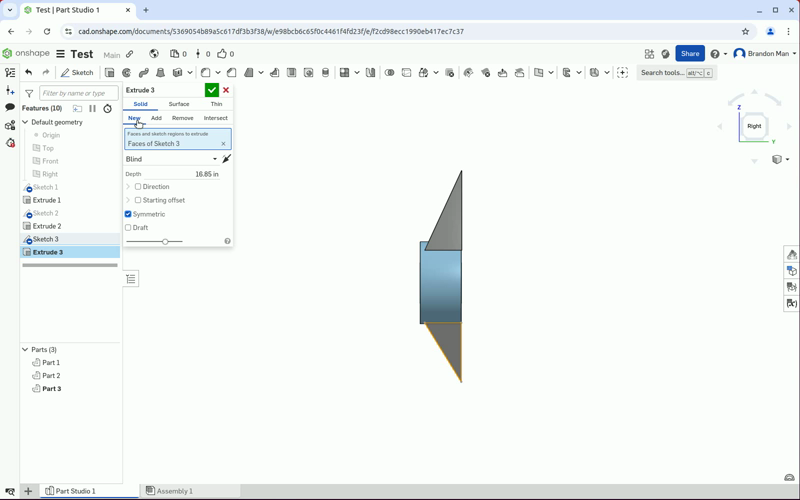
key(enter)
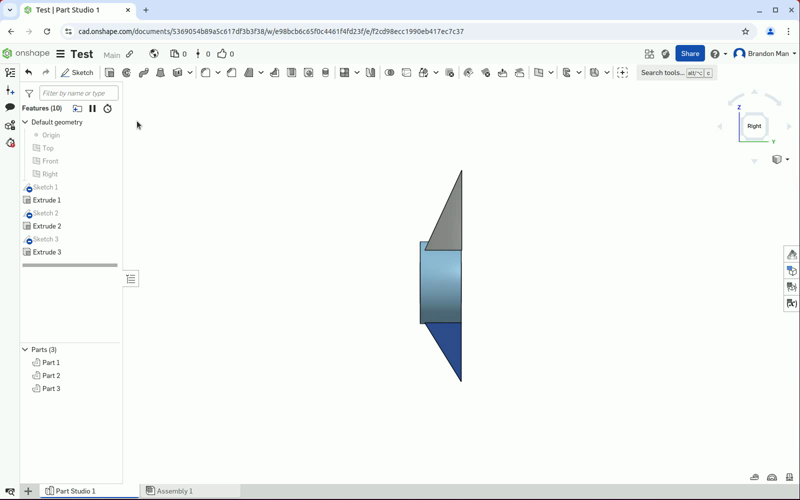
key(shift+h)
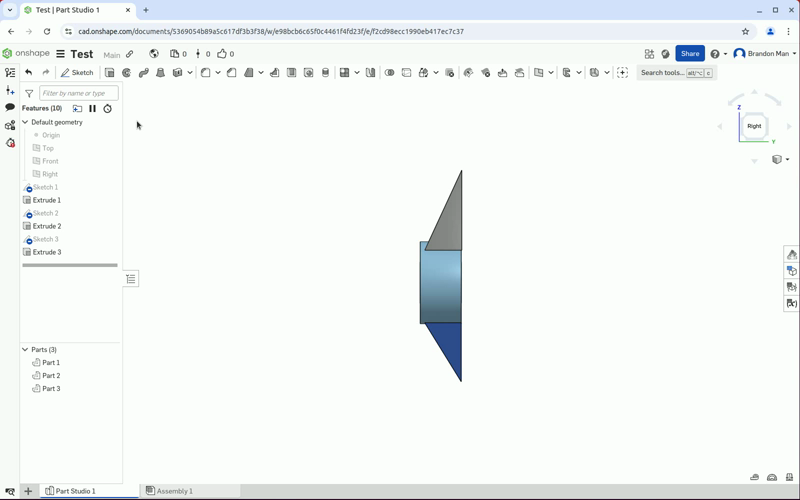
key(shift+h)
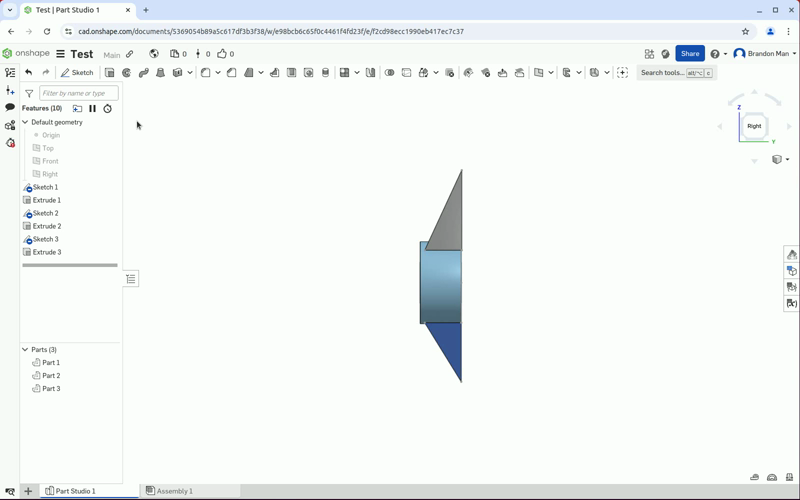
key(shift+7)
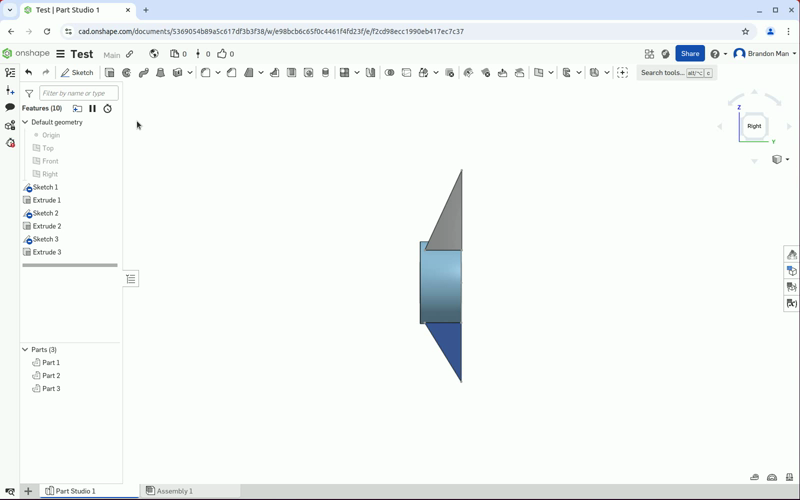
key(right, 2)
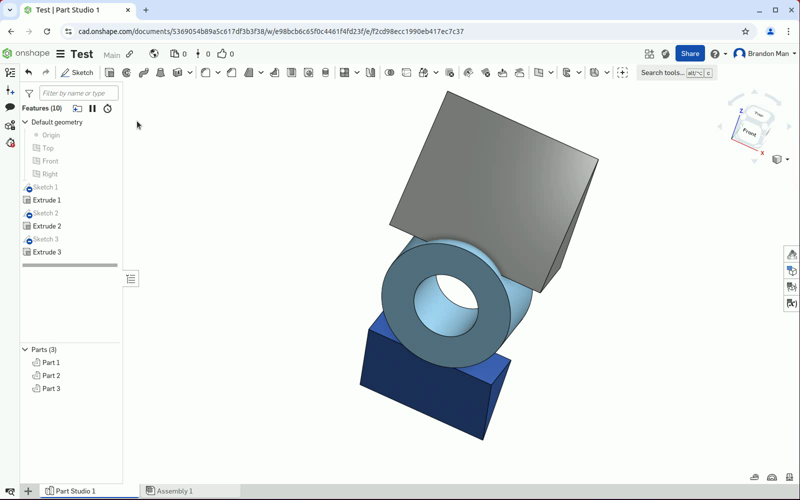
key(down, 2)
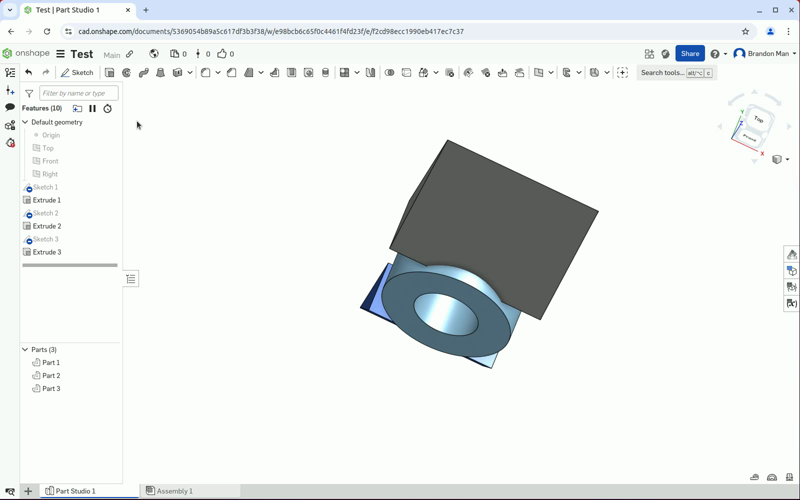
key(up, 2)
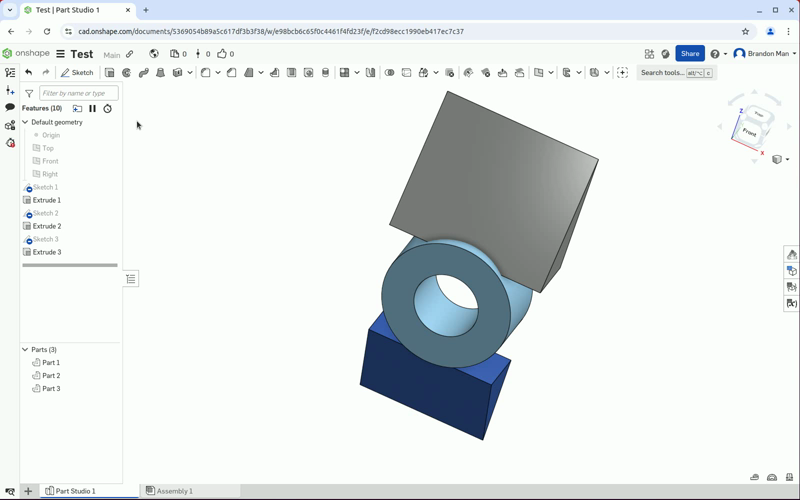
key(left, 2)
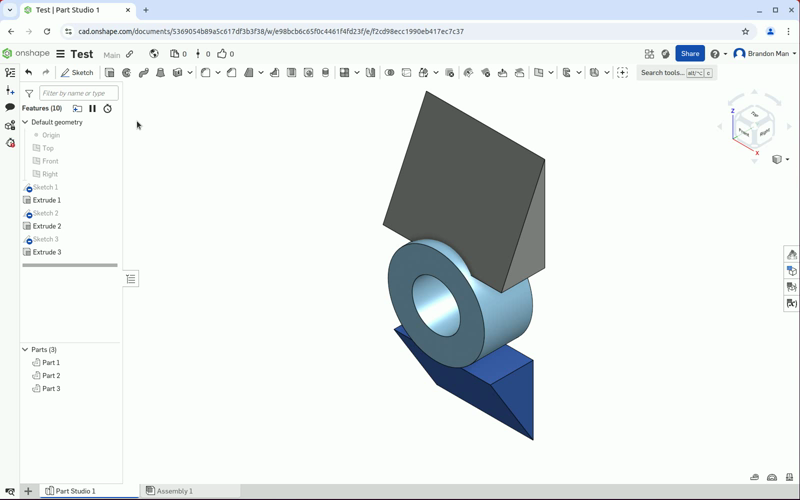
mouse_move(73, 189)
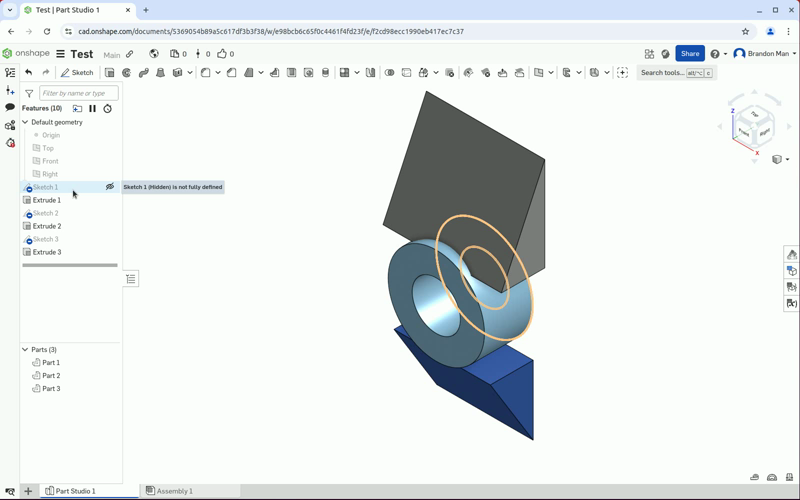
click(73, 189)